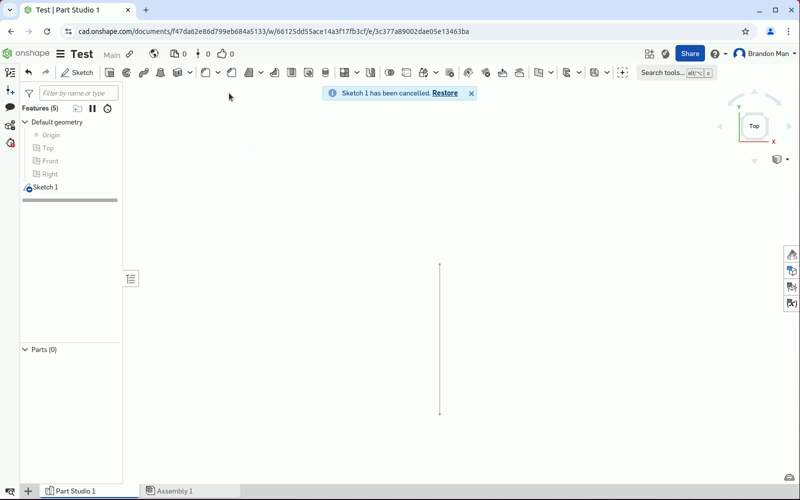
key(shift+h)
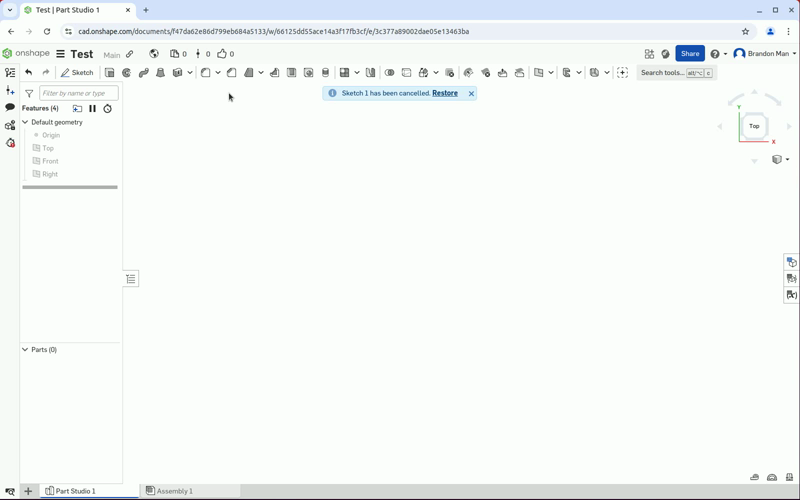
mouse_move(73, 352)
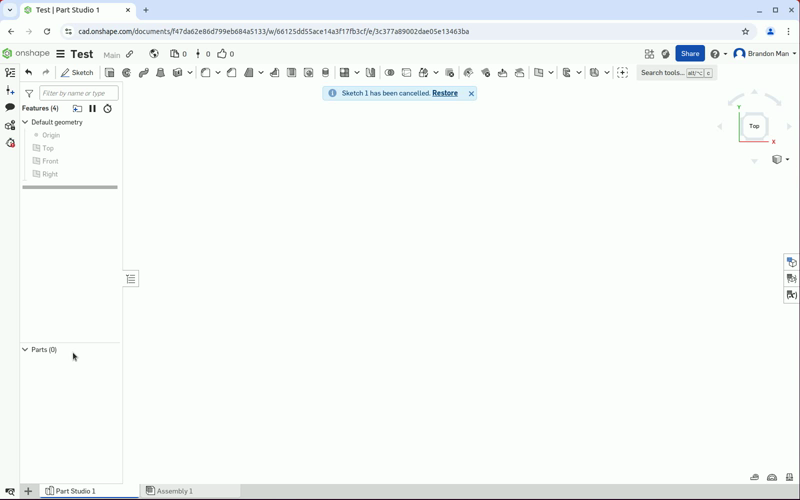
key(y)
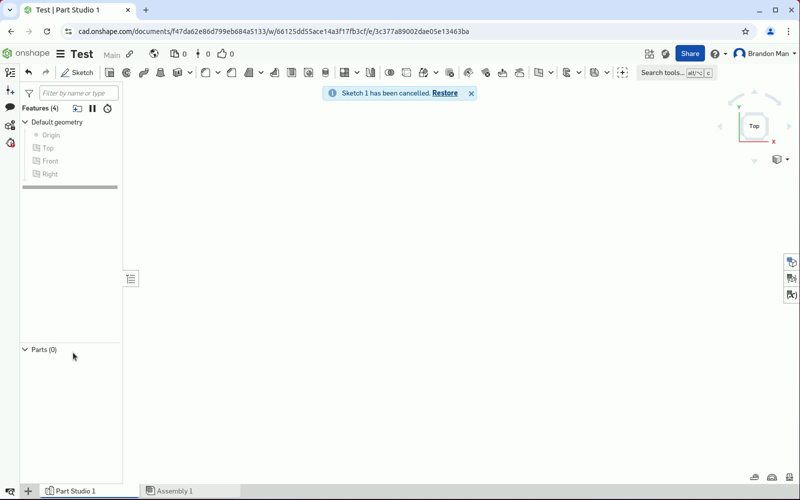
key(shift+p)
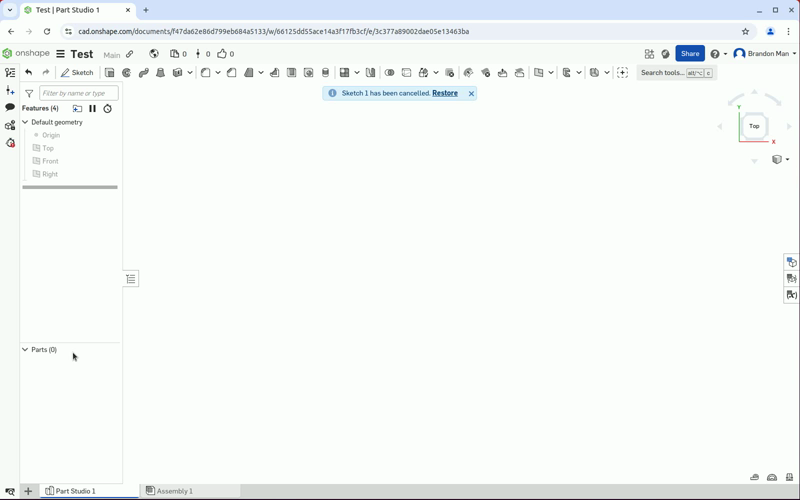
key(space)
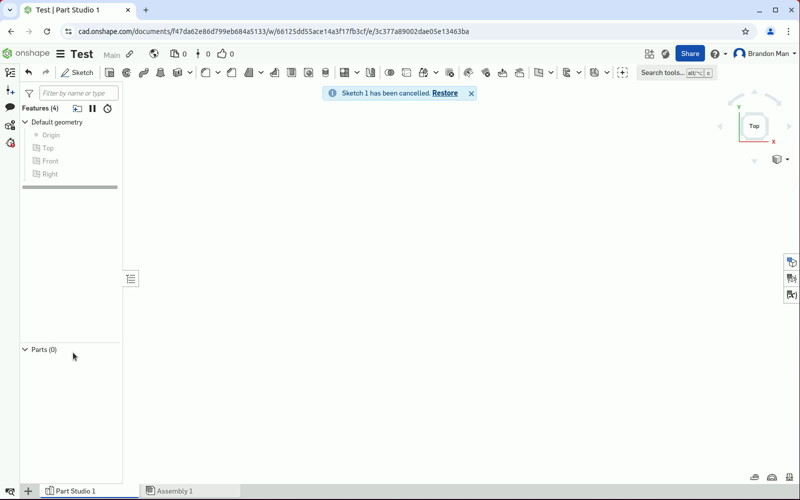
key_down(shift)
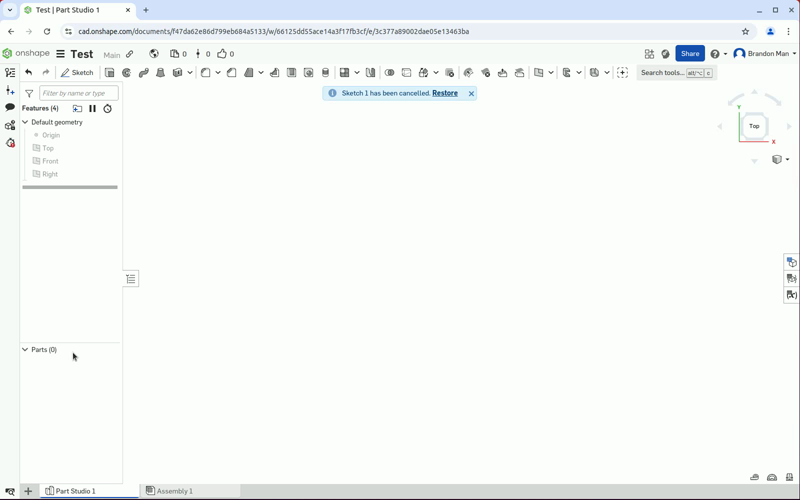
key(up)
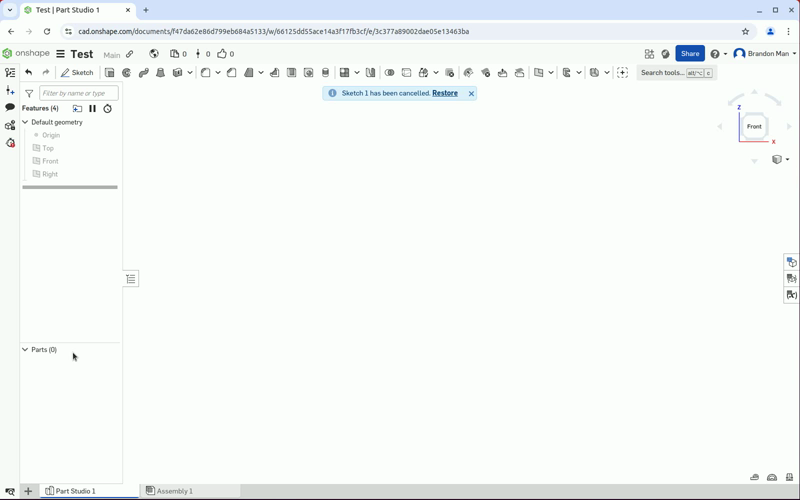
key_up(shift)
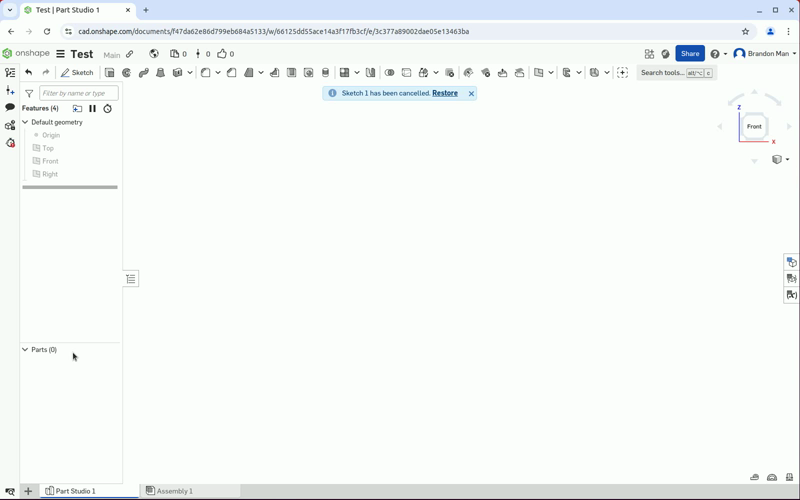
mouse_move(73, 352)
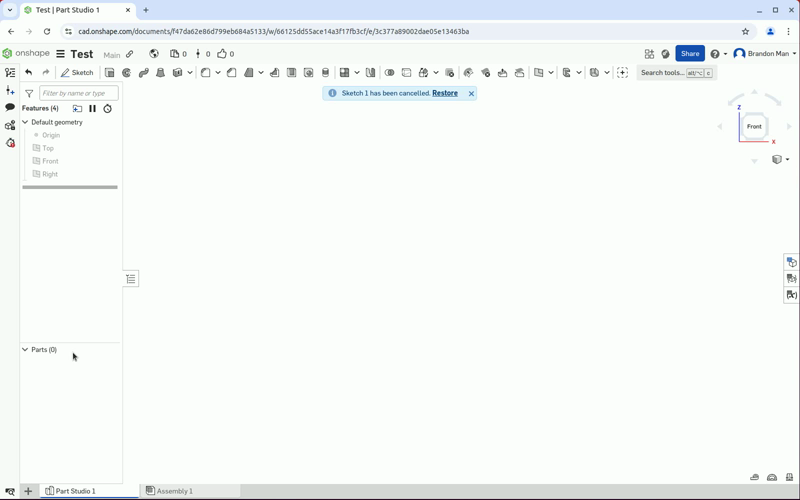
key(shift+y)
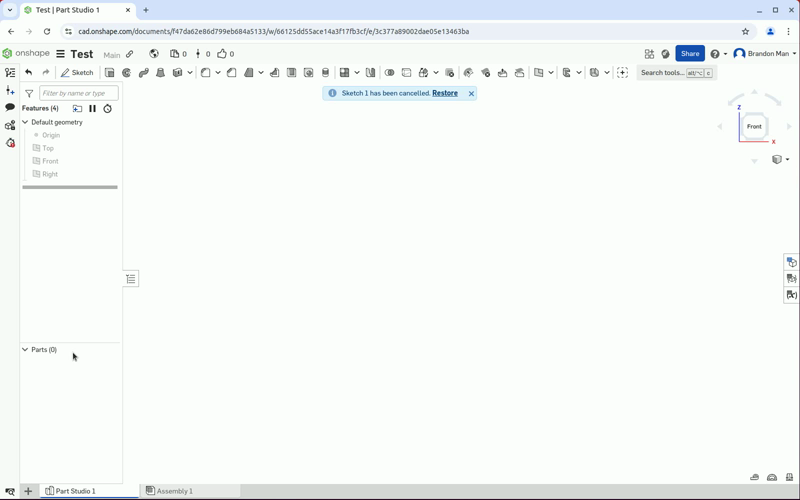
key(shift+s)
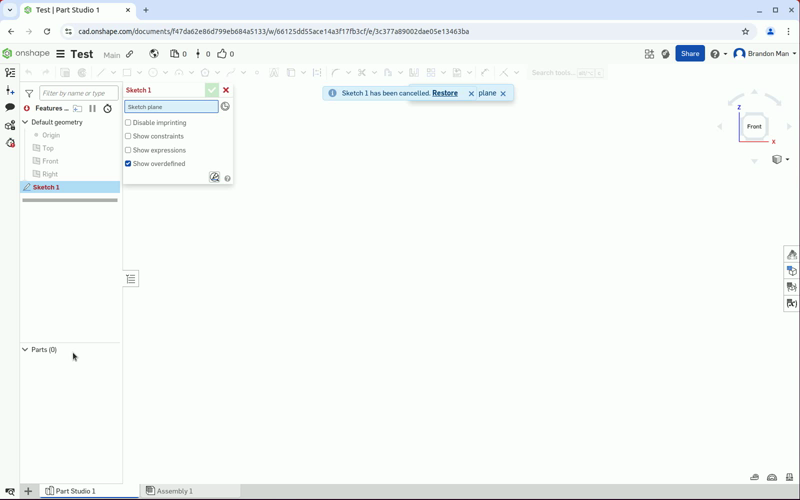
mouse_move(73, 163)
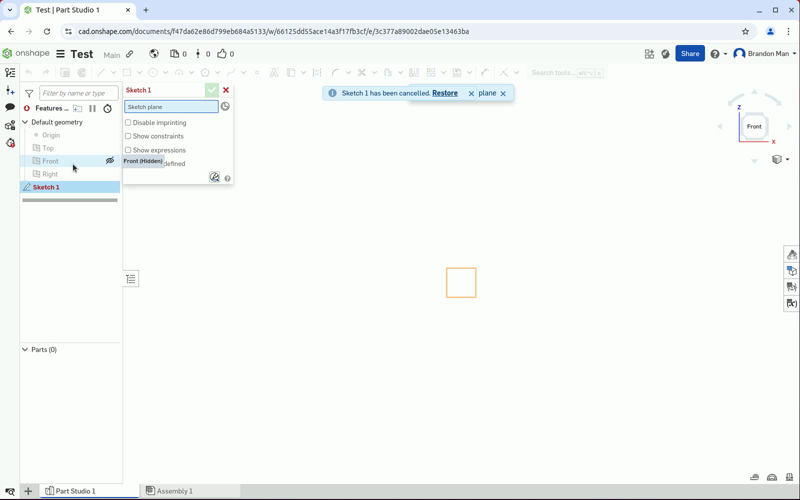
click(73, 163)
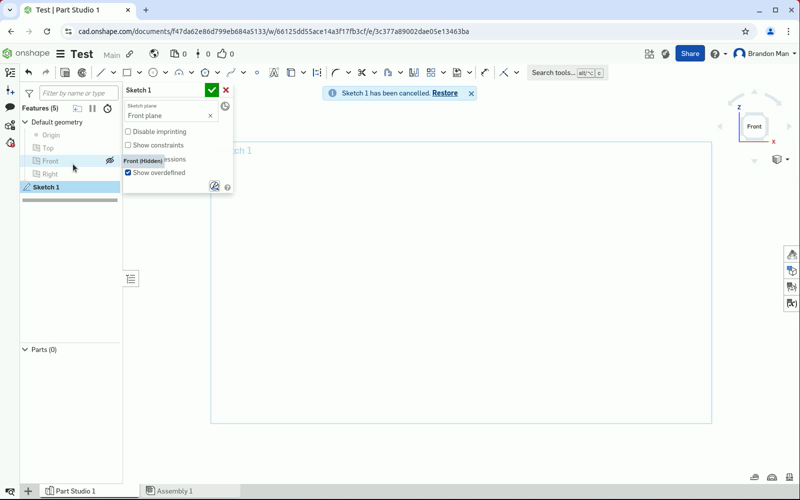
mouse_move(73, 352)
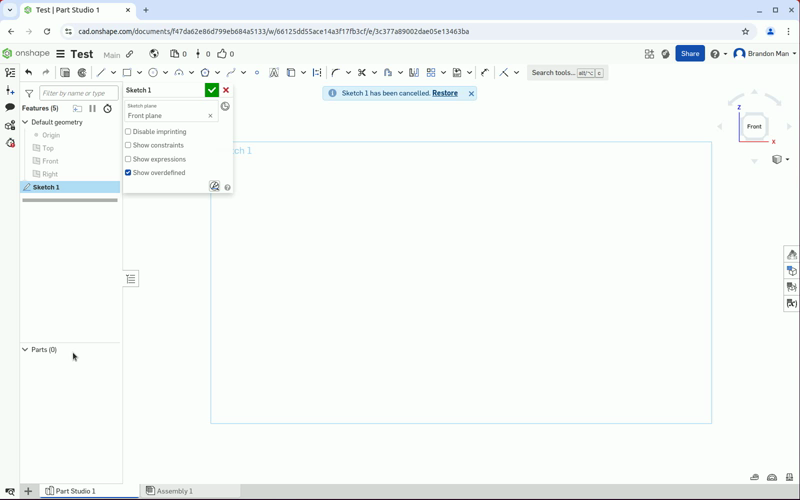
key(y)
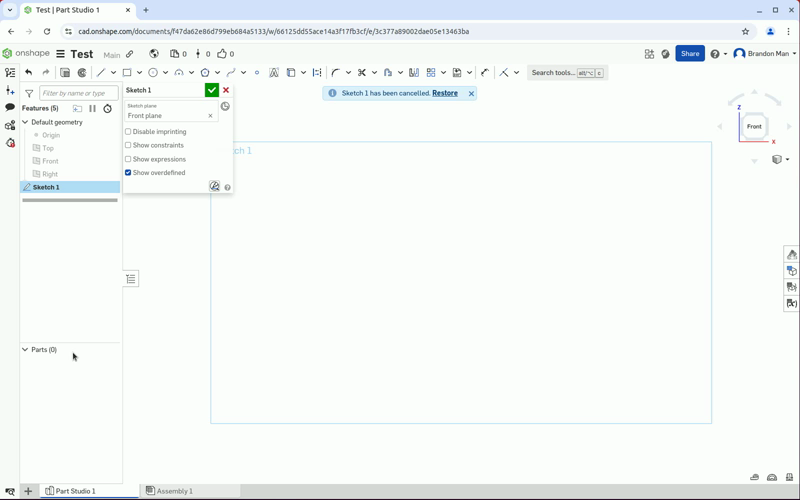
key(l)
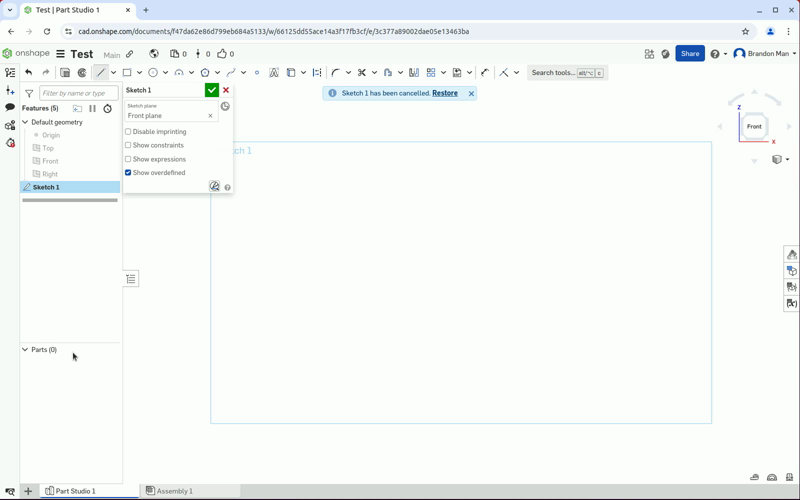
key_down(shift)
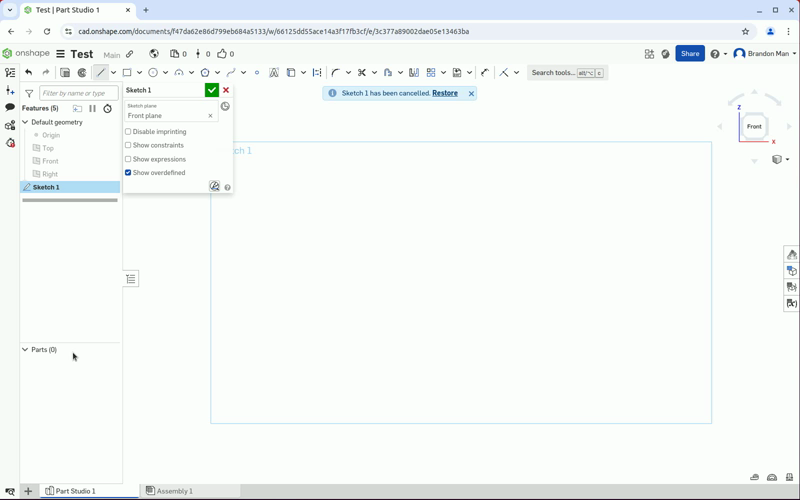
mouse_move(471, 278)
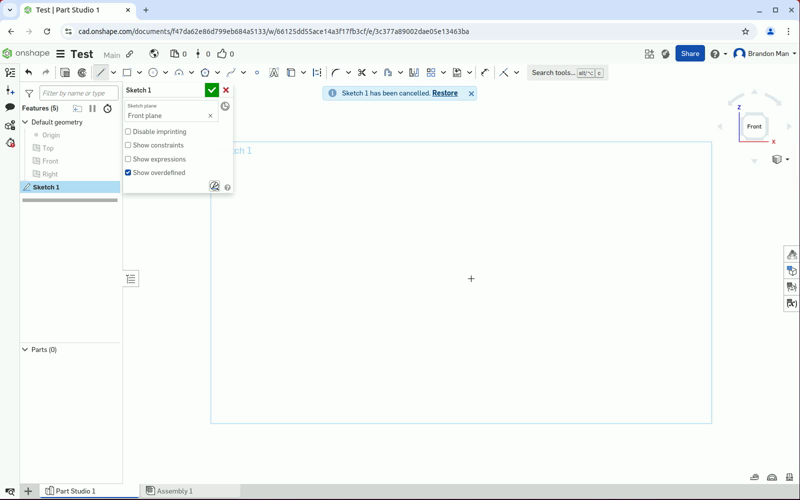
click(471, 278)
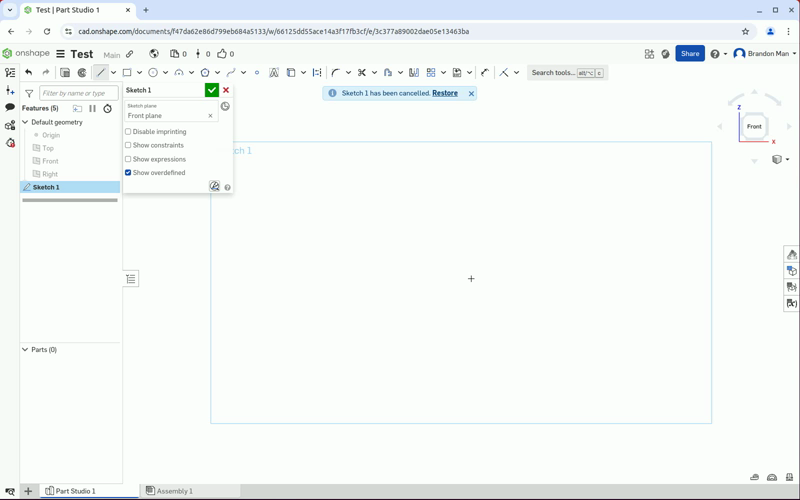
key_up(shift)
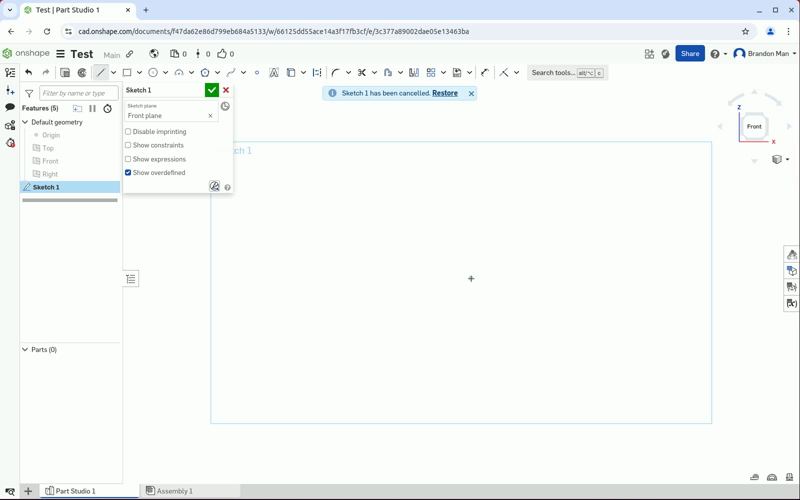
key_down(shift)
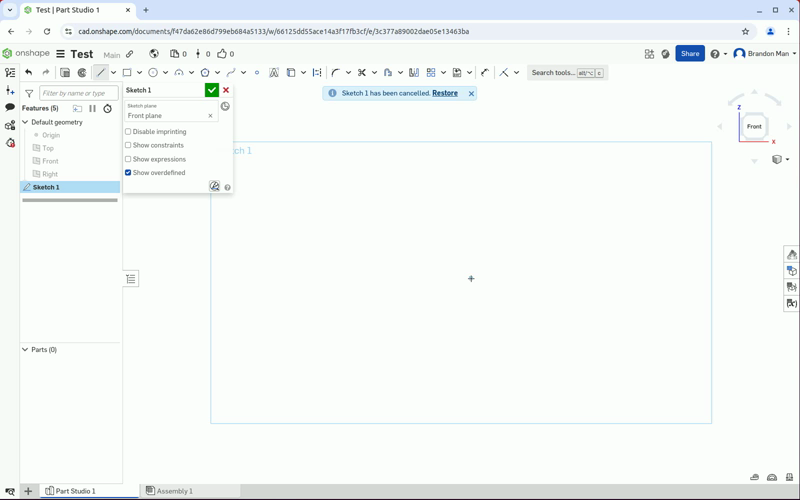
mouse_move(501, 278)
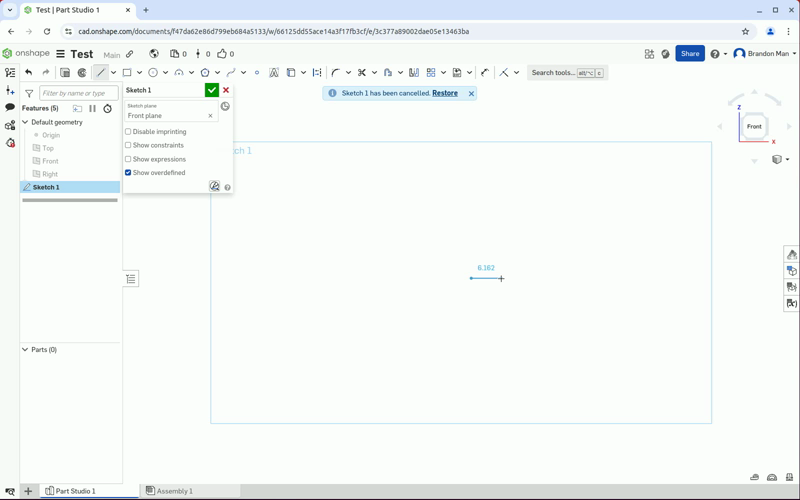
mouse_move(507, 278)
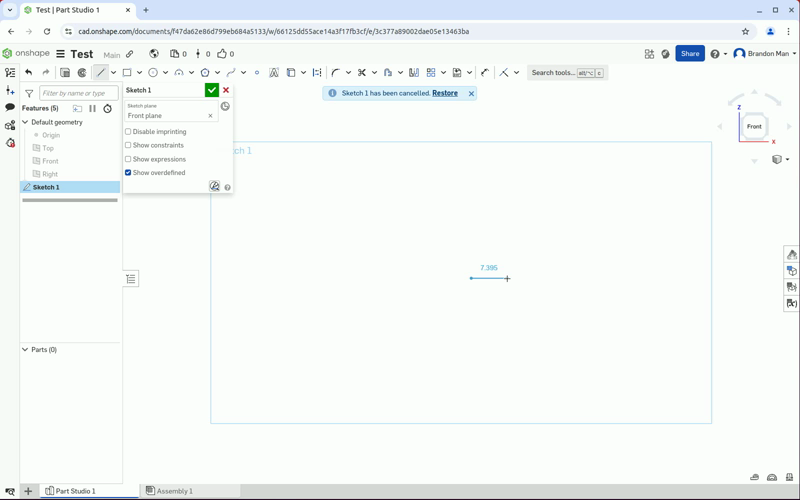
click(507, 278)
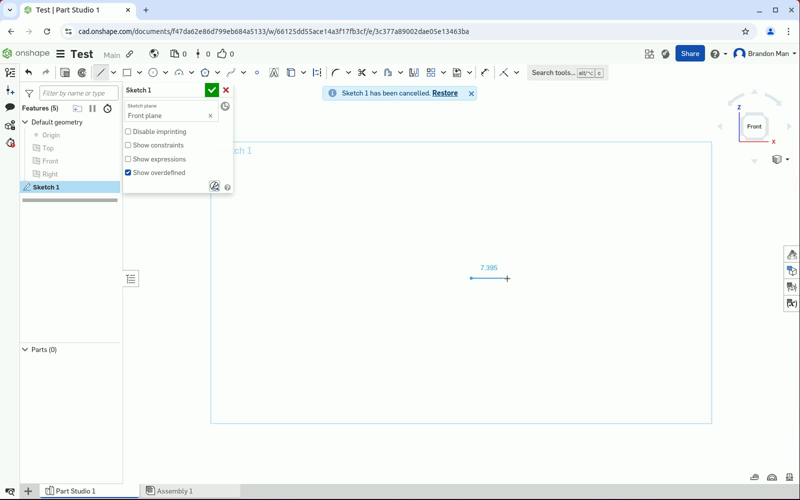
key_up(shift)
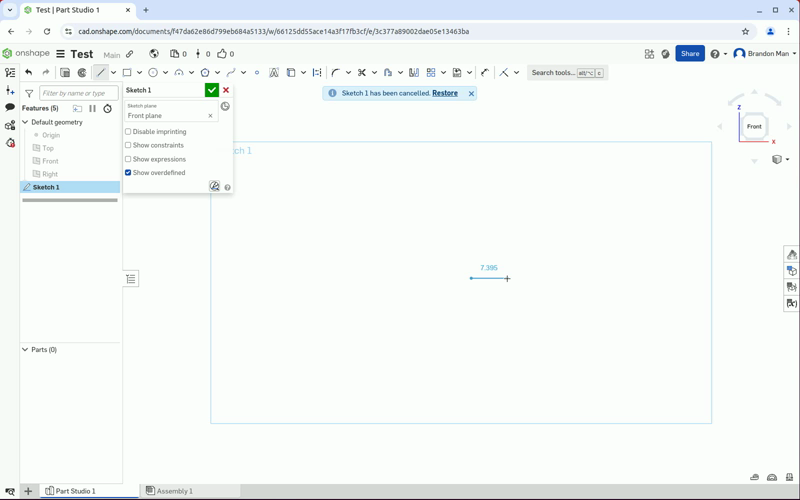
key_down(shift)
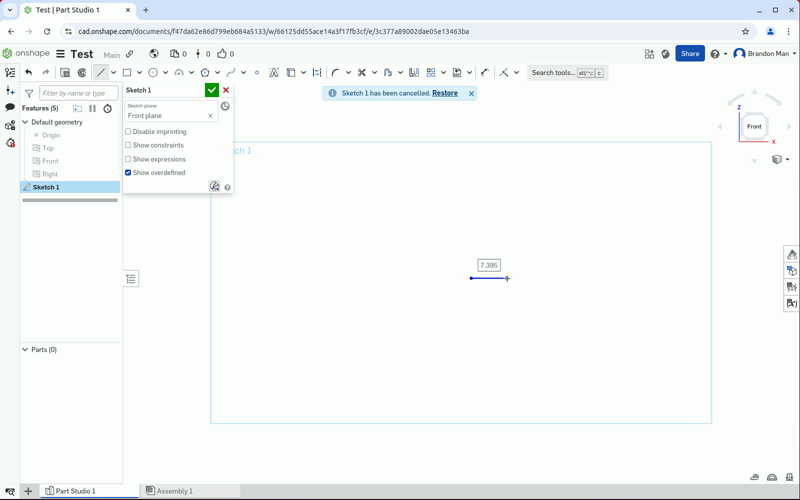
mouse_move(537, 278)
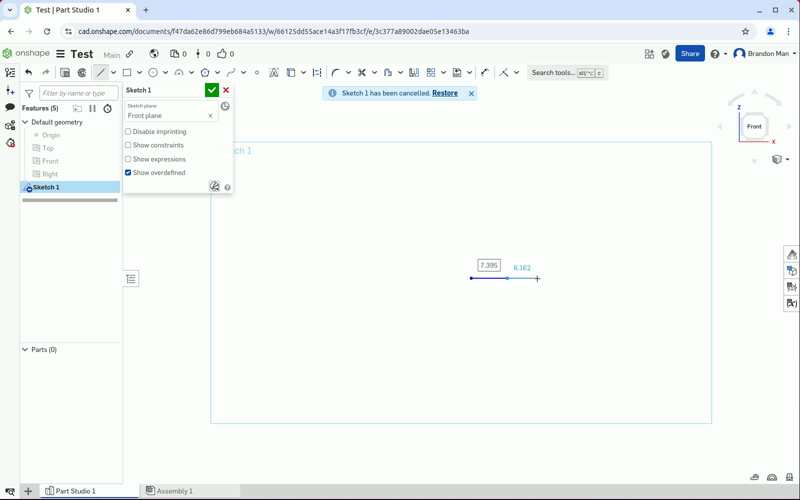
mouse_move(507, 242)
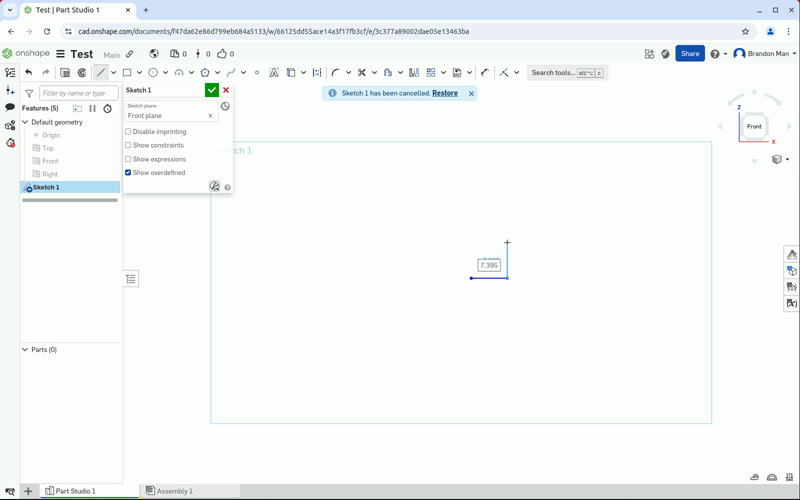
click(507, 242)
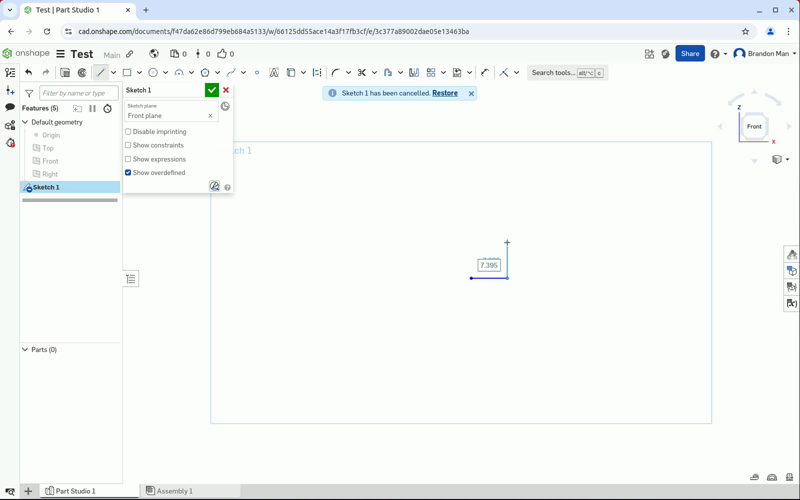
key_up(shift)
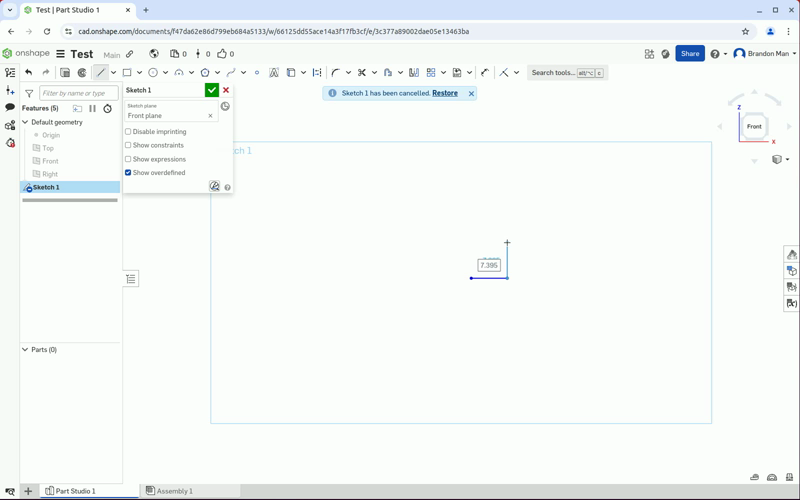
key_down(shift)
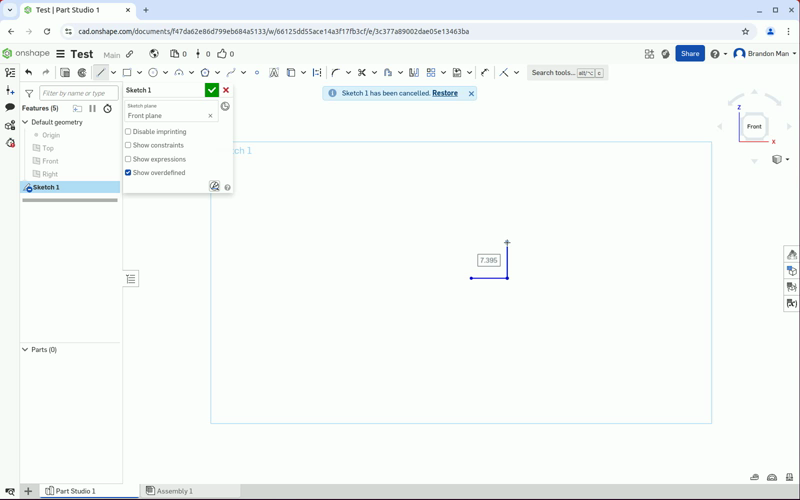
mouse_move(537, 242)
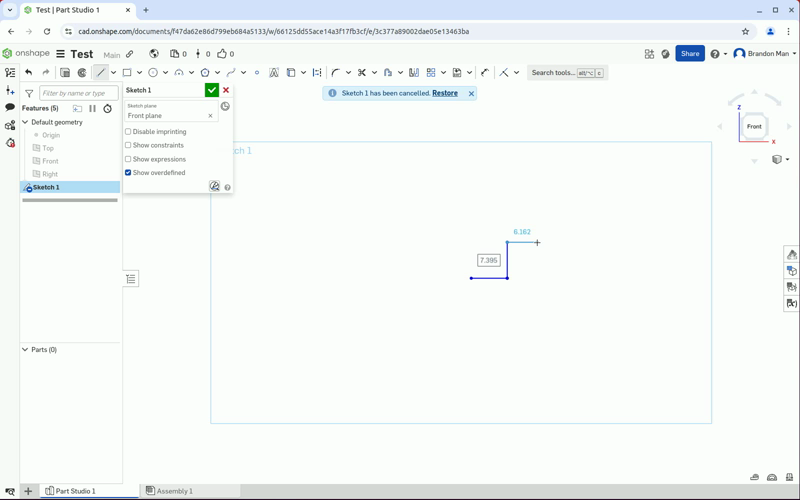
mouse_move(471, 242)
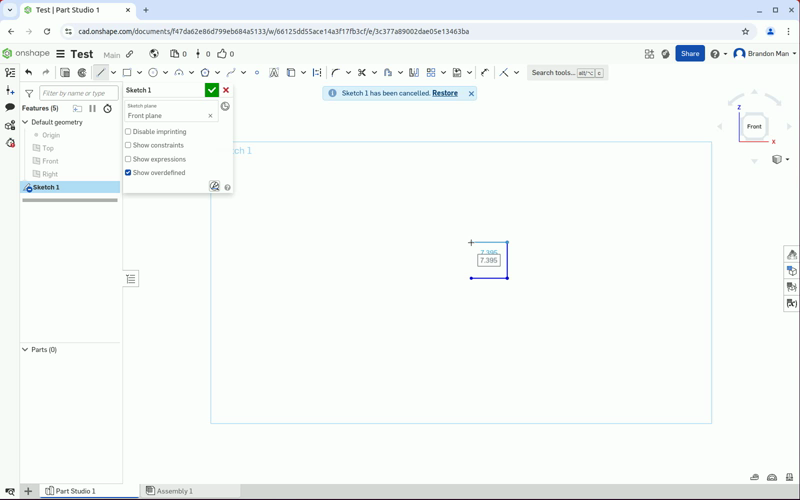
click(471, 242)
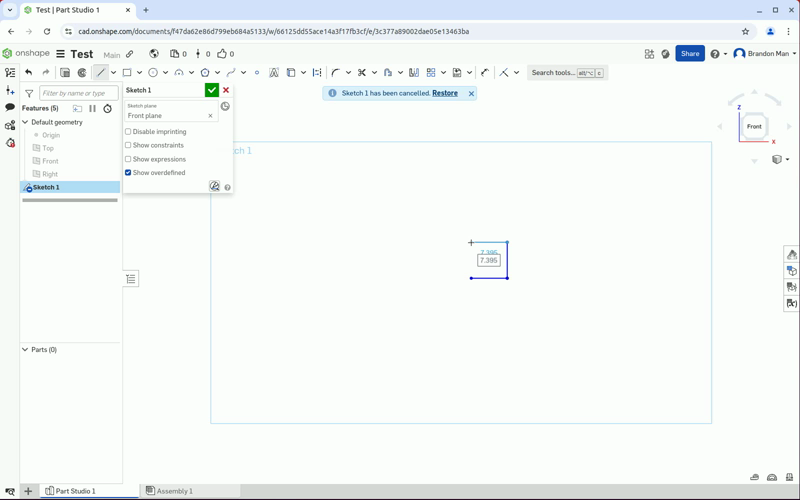
key_up(shift)
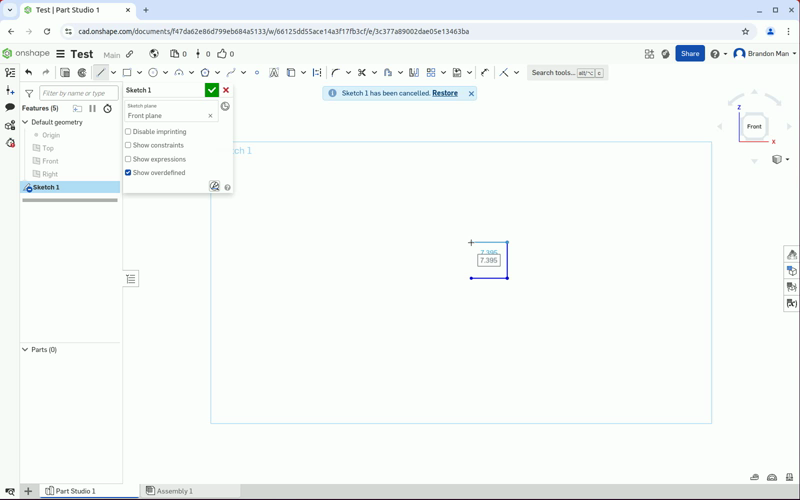
mouse_move(501, 242)
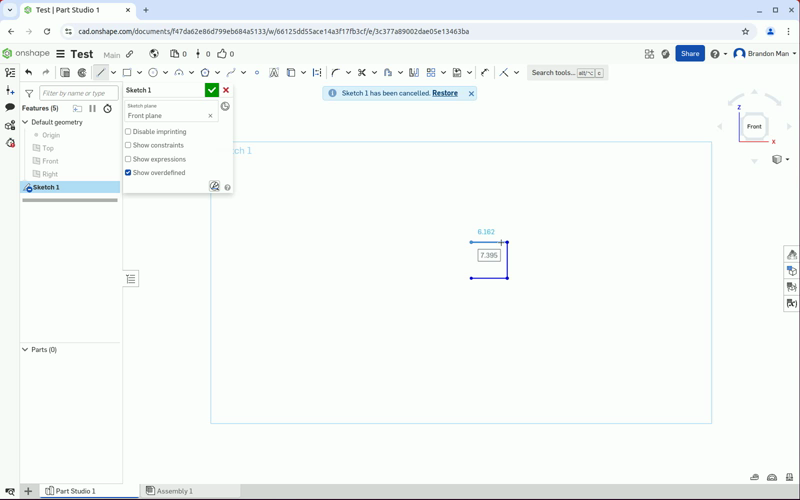
key_down(shift)
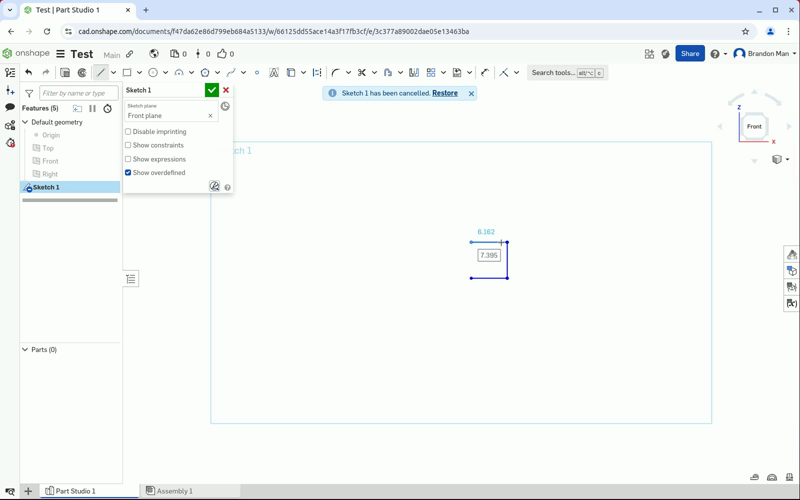
mouse_move(471, 278)
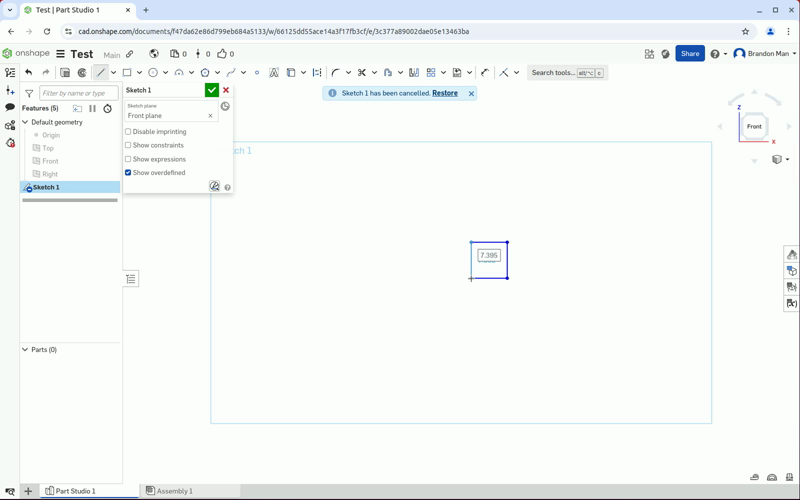
key_up(shift)
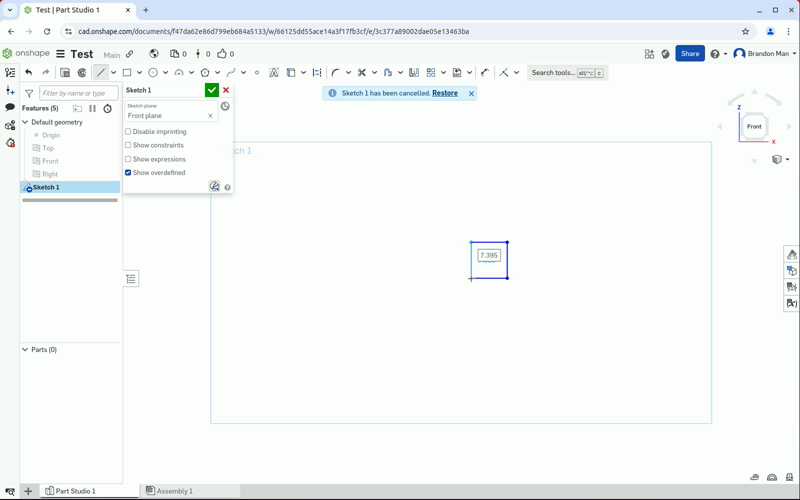
click(471, 278)
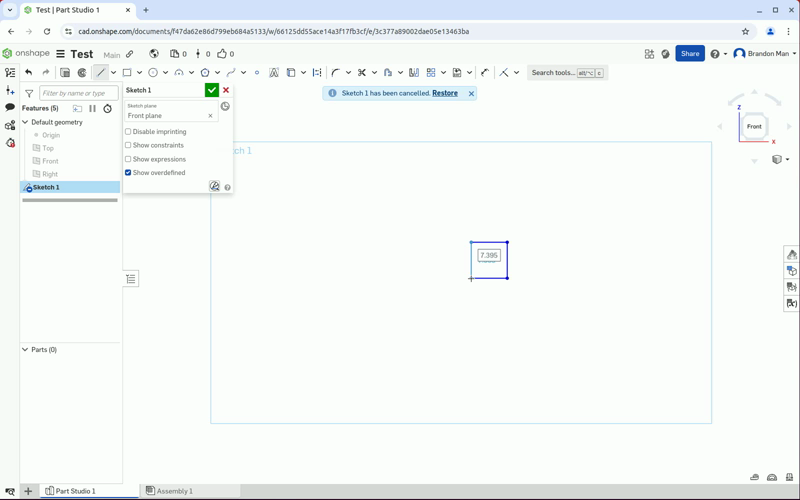
key(esc)
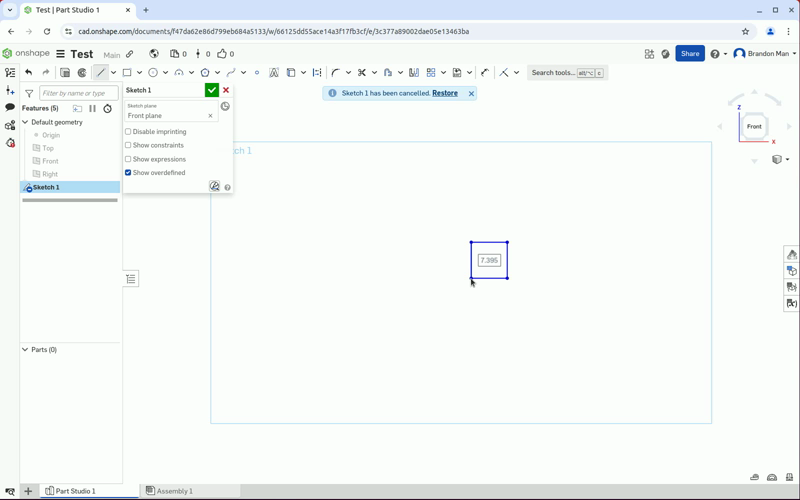
mouse_move(500, 254)
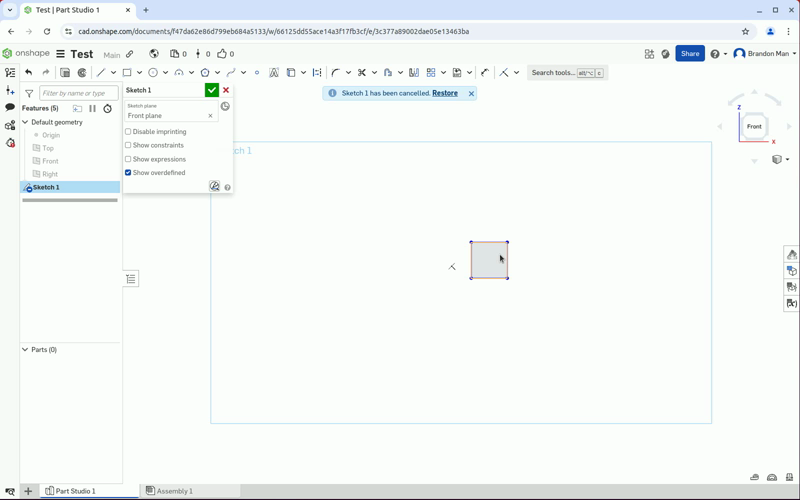
scroll(6)
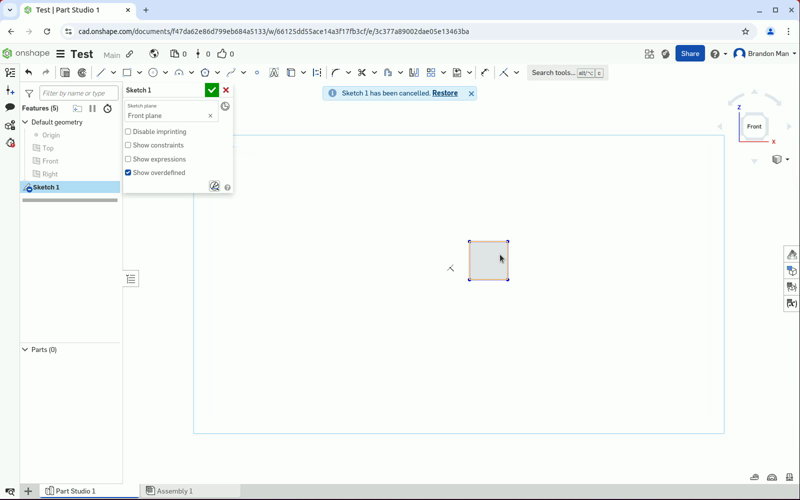
scroll(6)
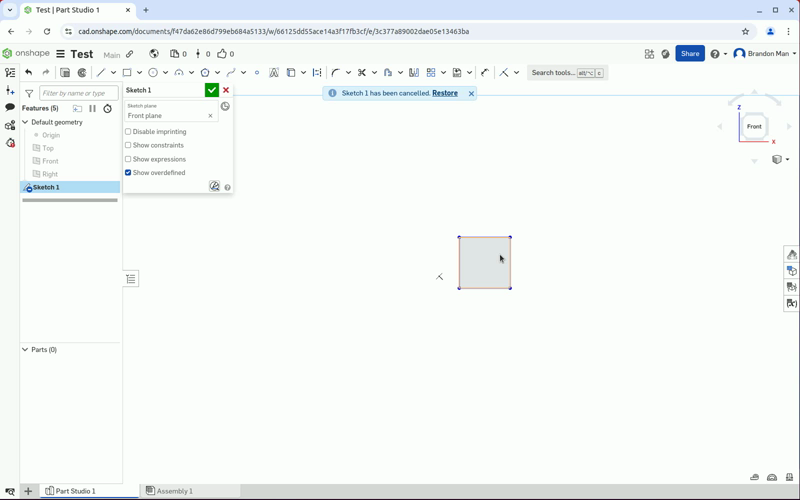
scroll(6)
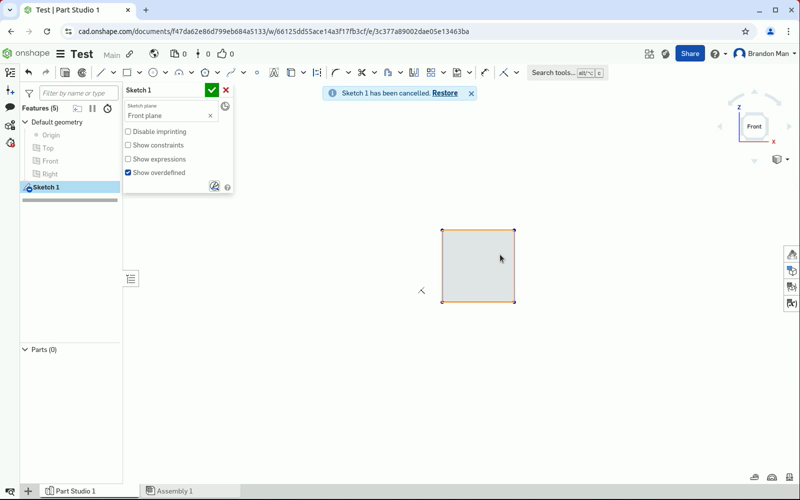
scroll(6)
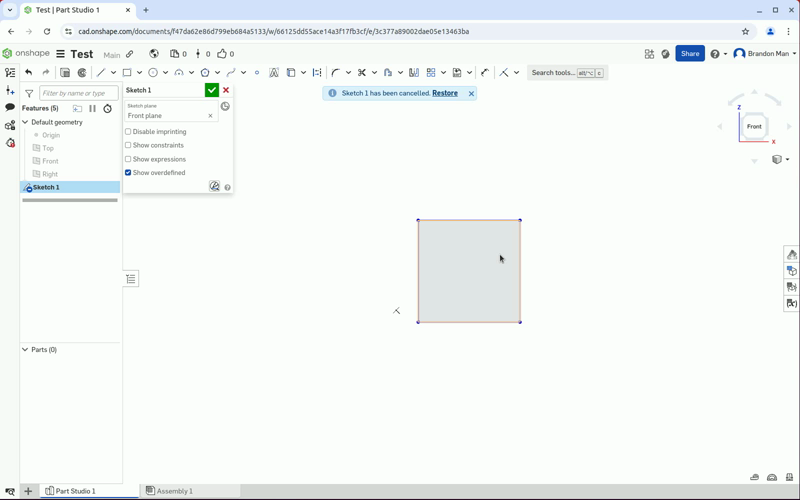
scroll(6)
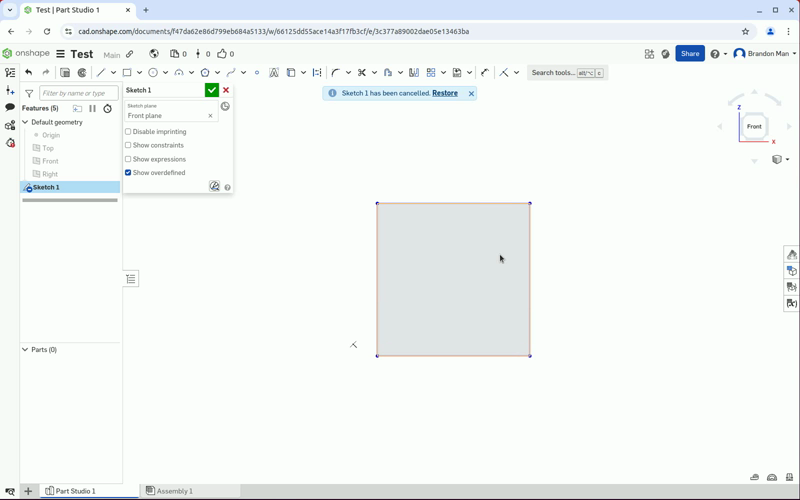
scroll(6)
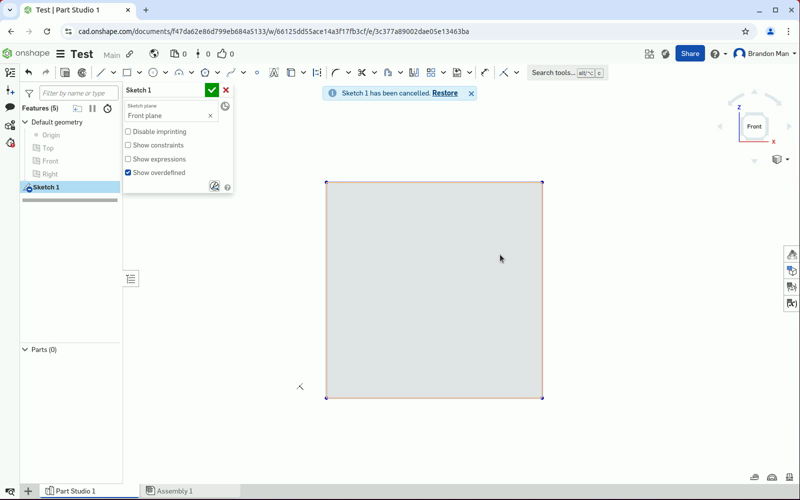
scroll(6)
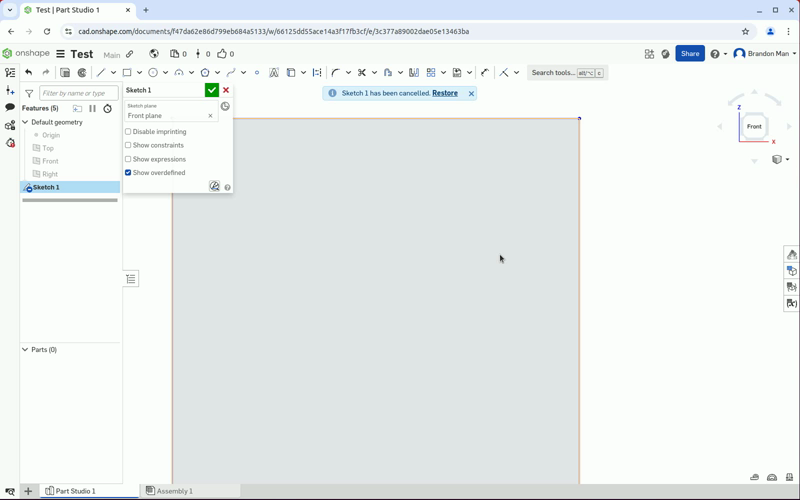
click(500, 254)
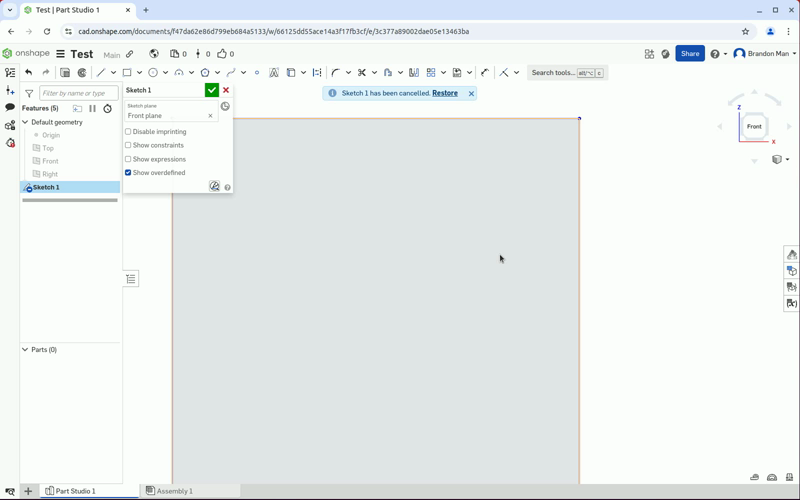
scroll(-6)
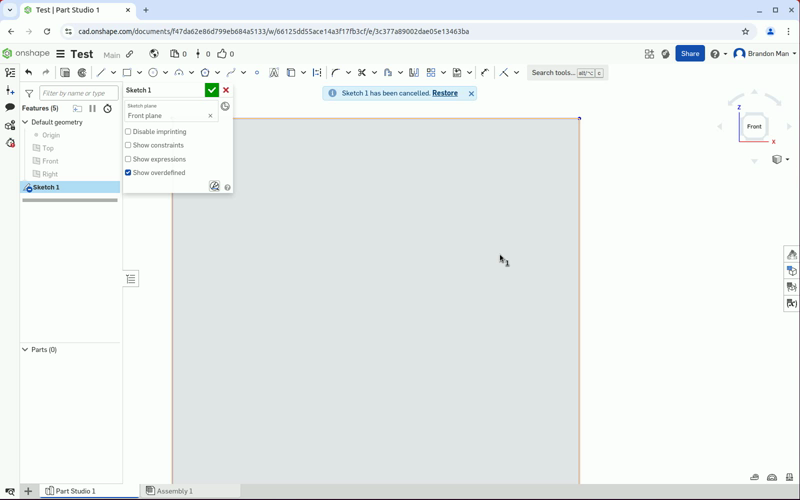
scroll(-6)
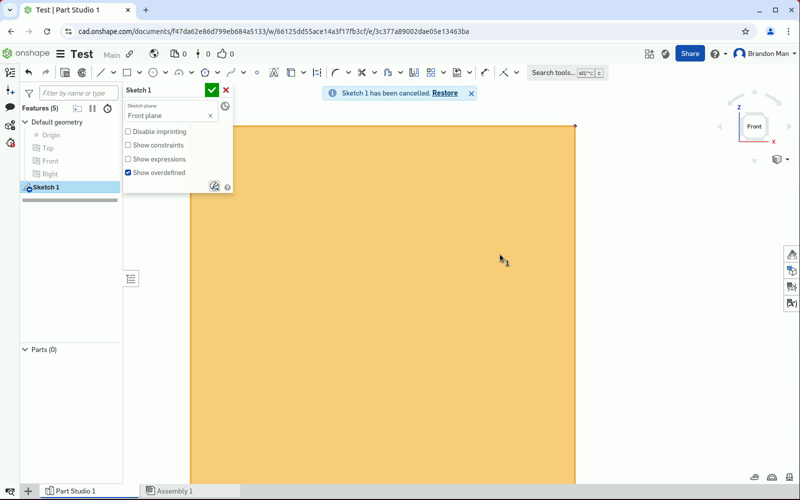
scroll(-6)
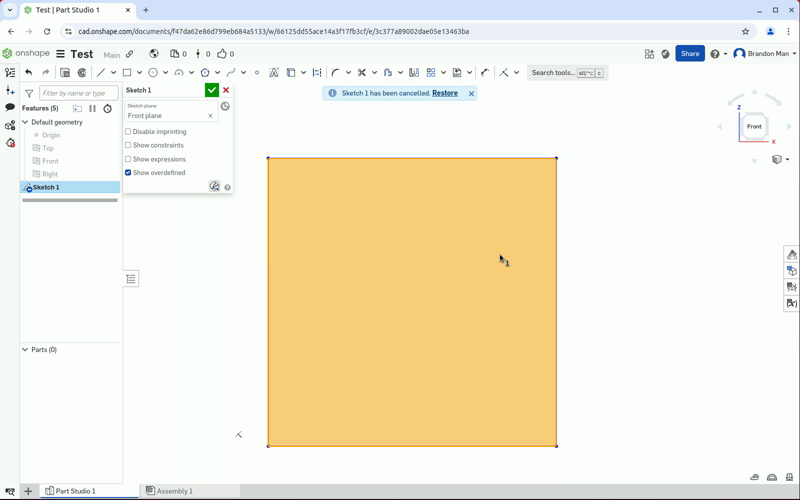
scroll(-6)
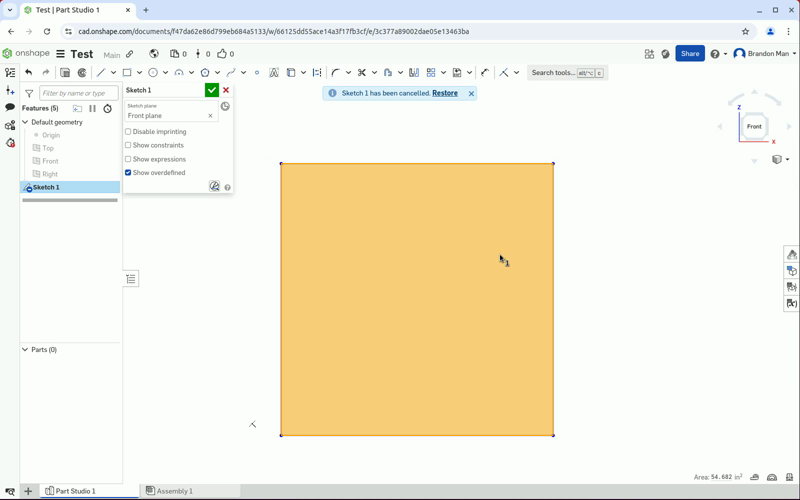
scroll(-6)
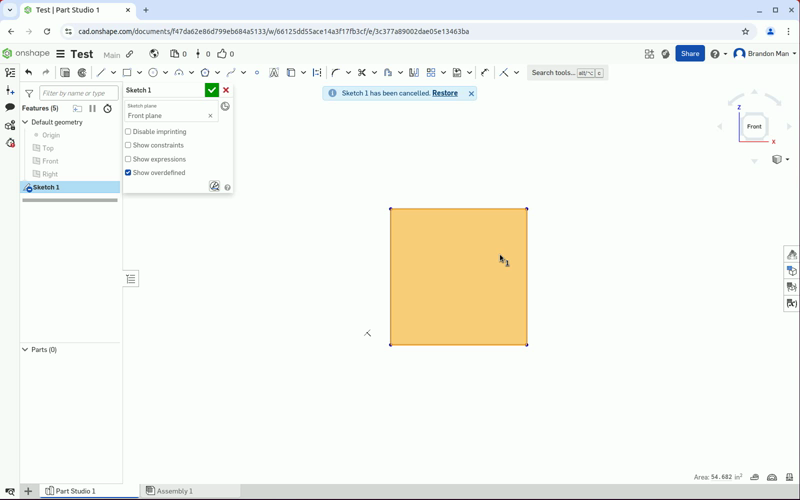
scroll(-6)
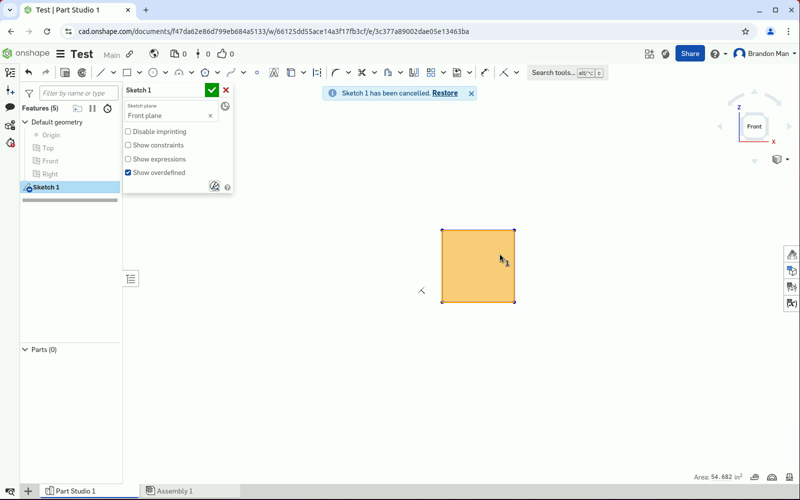
scroll(-6)
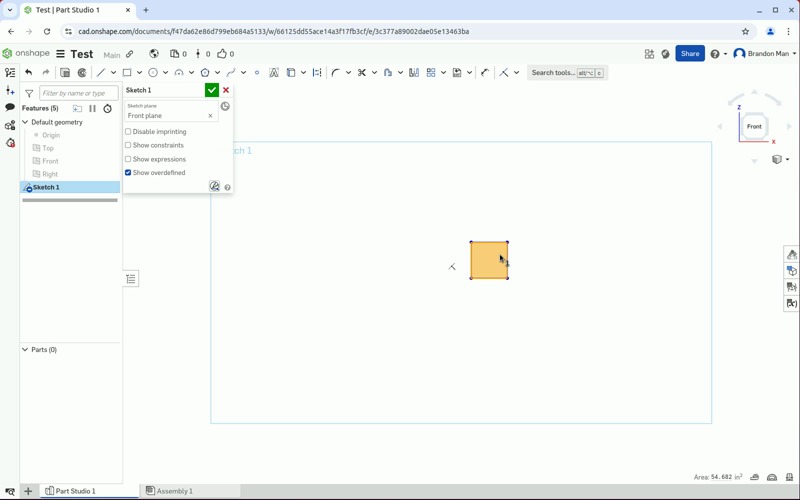
mouse_move(73, 352)
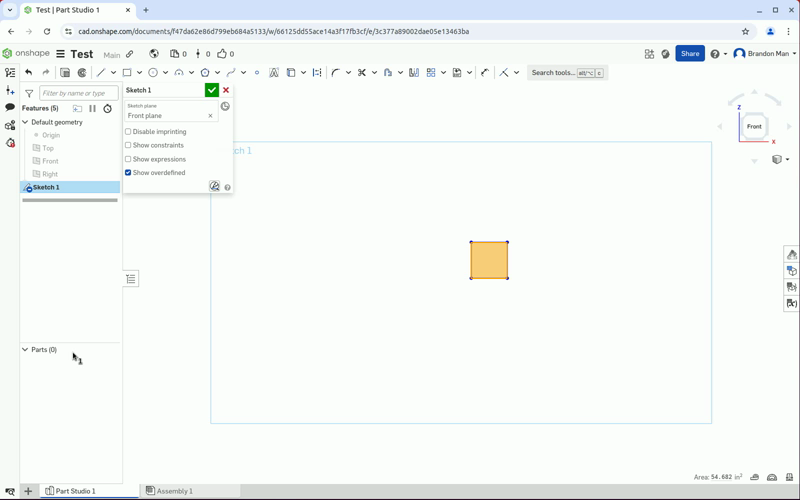
key(shift+y)
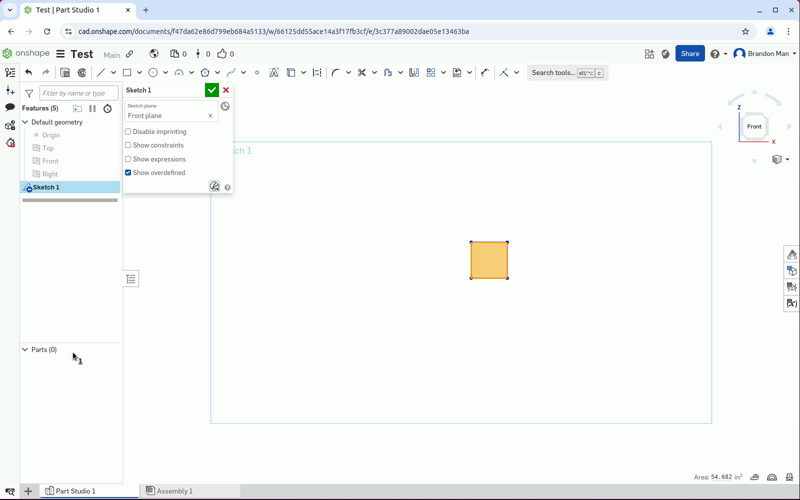
key(shift+e)
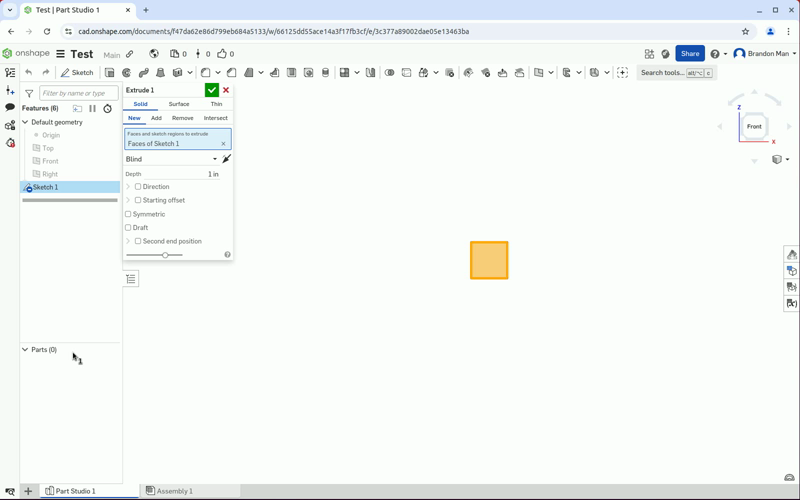
mouse_move(143, 106)
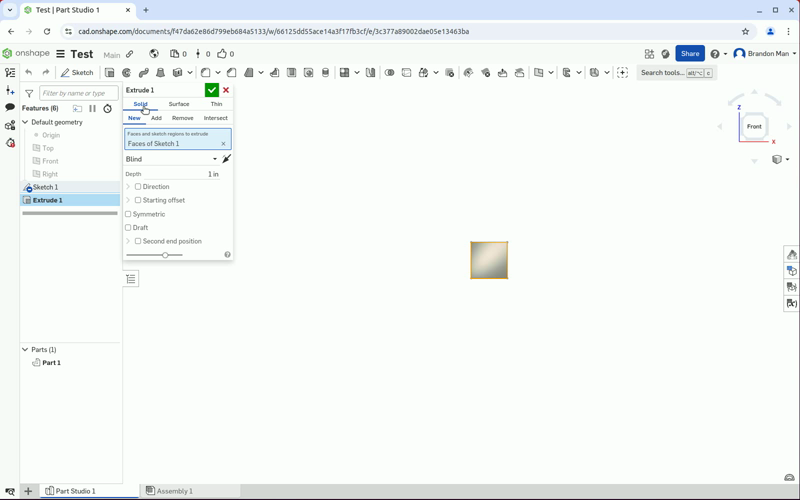
click(143, 106)
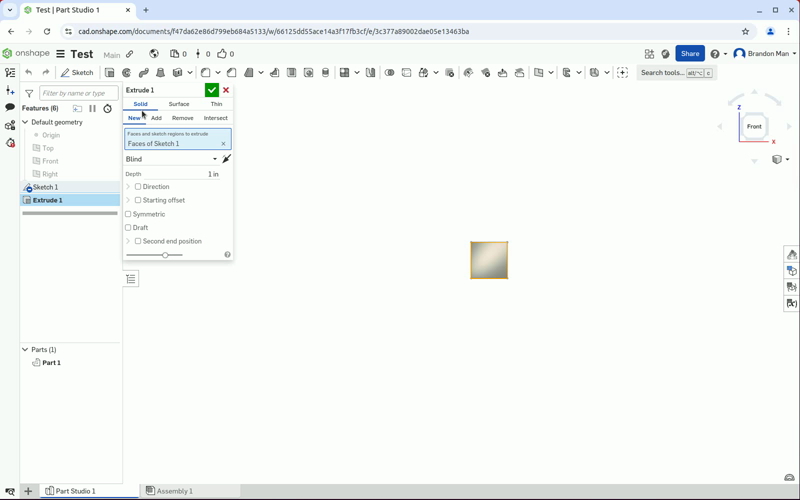
mouse_move(137, 120)
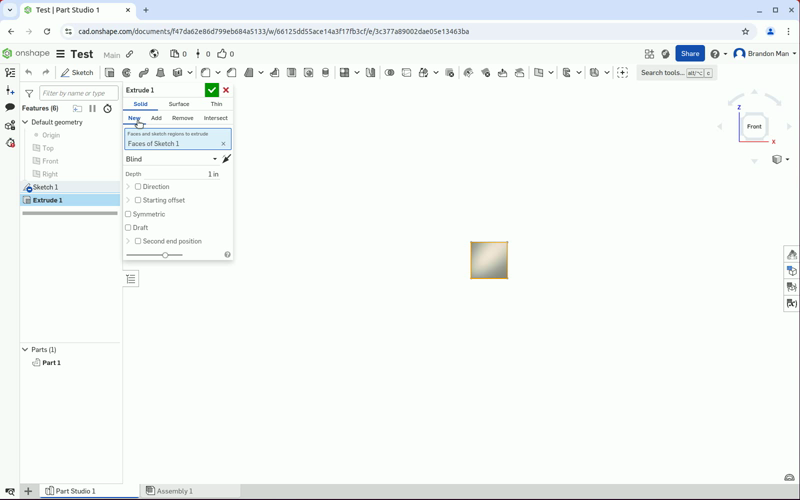
click(137, 120)
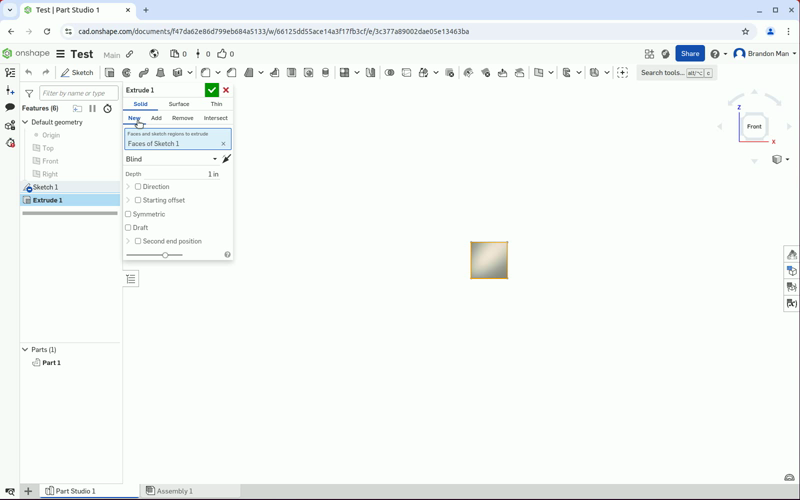
key(tab, 4)
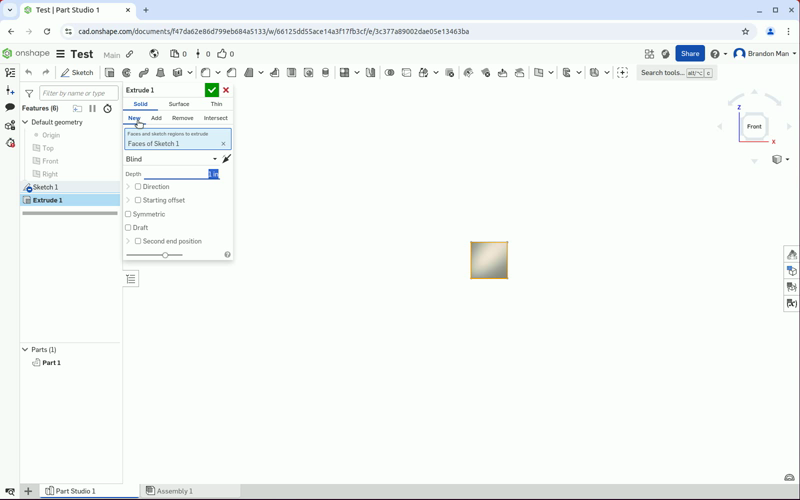
text(21.905)
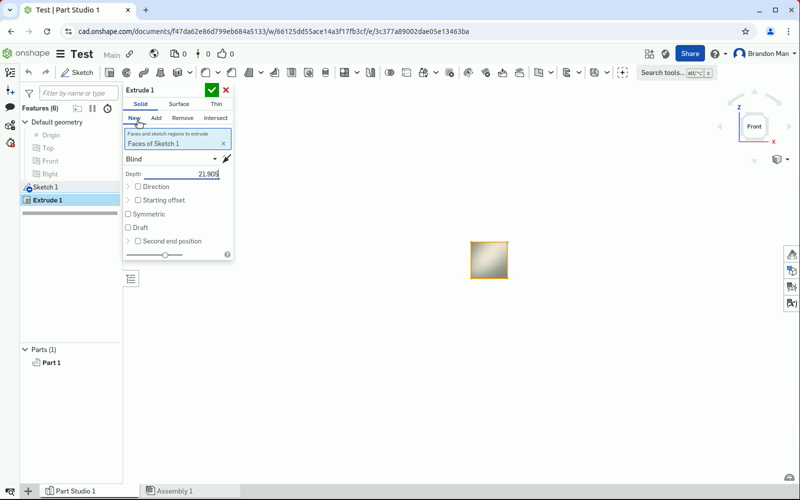
key(enter)
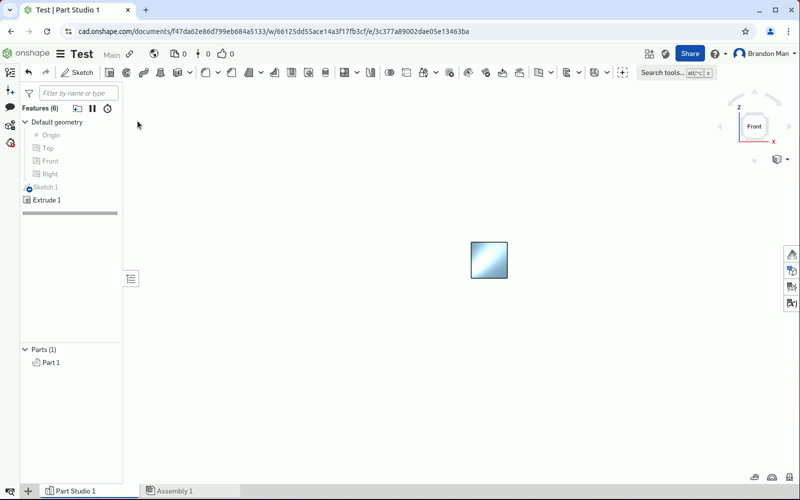
key(shift+h)
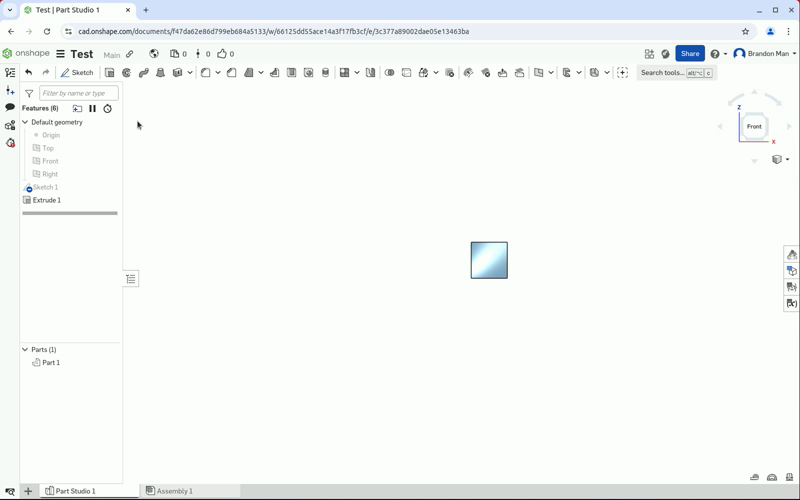
key(shift+h)
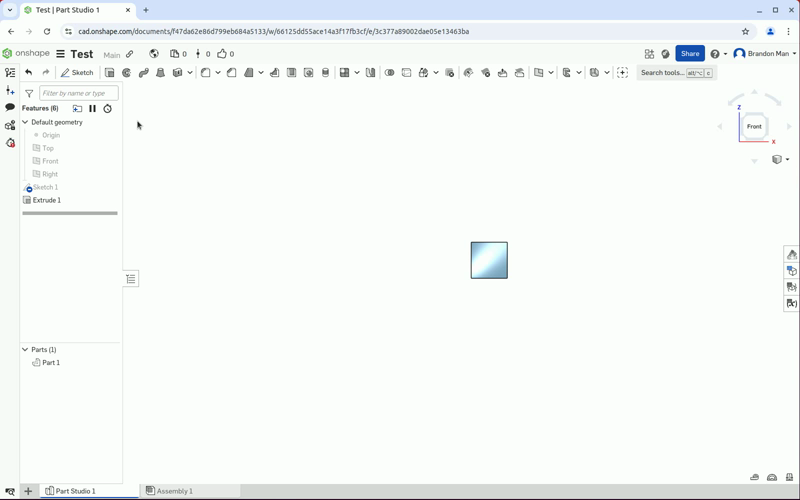
mouse_move(73, 189)
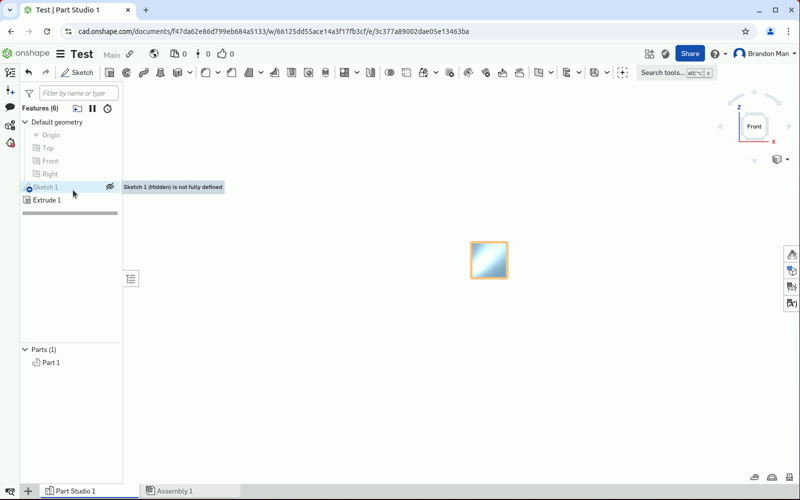
click(73, 189)
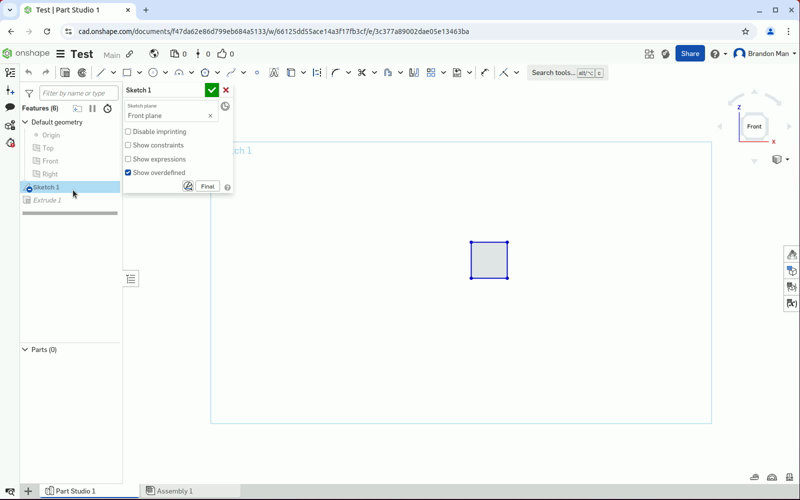
mouse_move(229, 92)
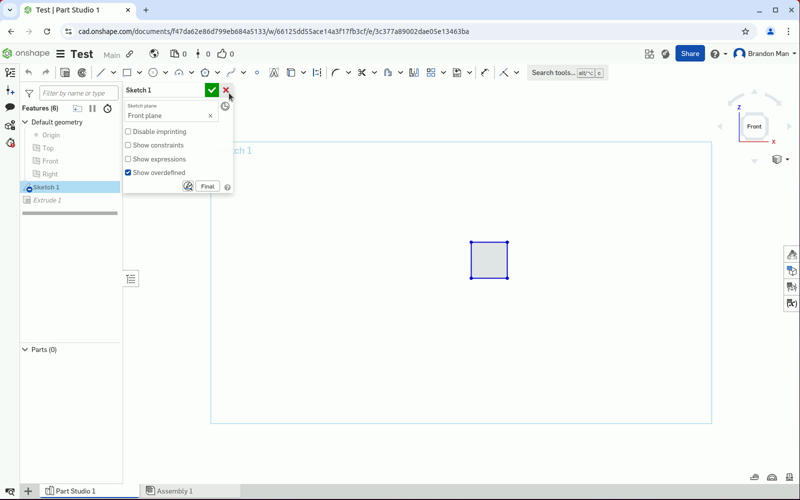
click(229, 92)
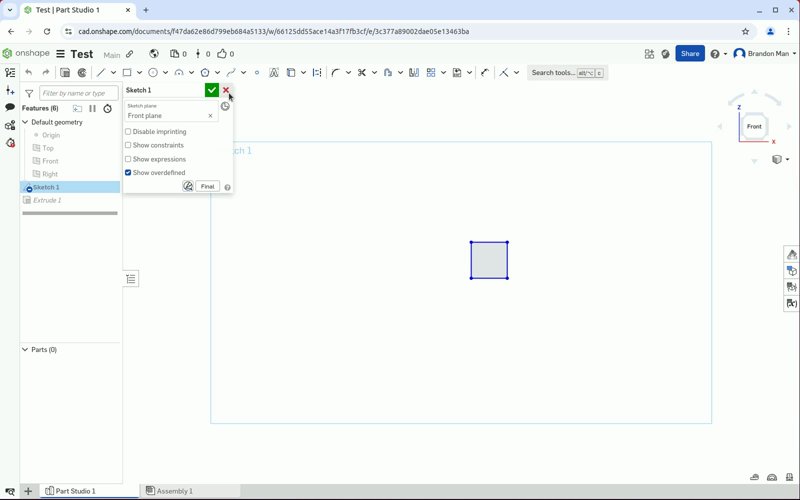
key(shift+s)
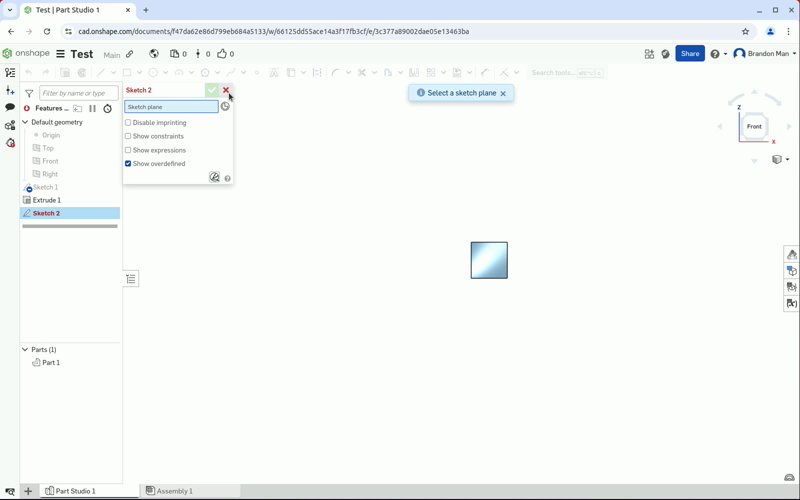
mouse_move(73, 163)
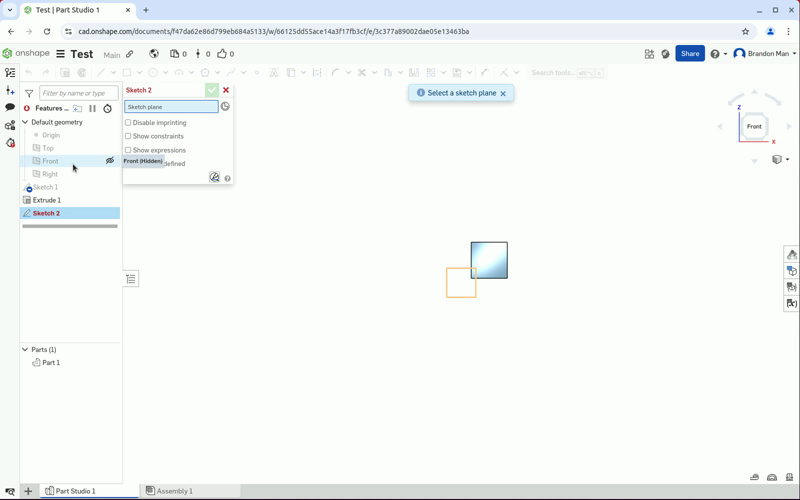
click(73, 163)
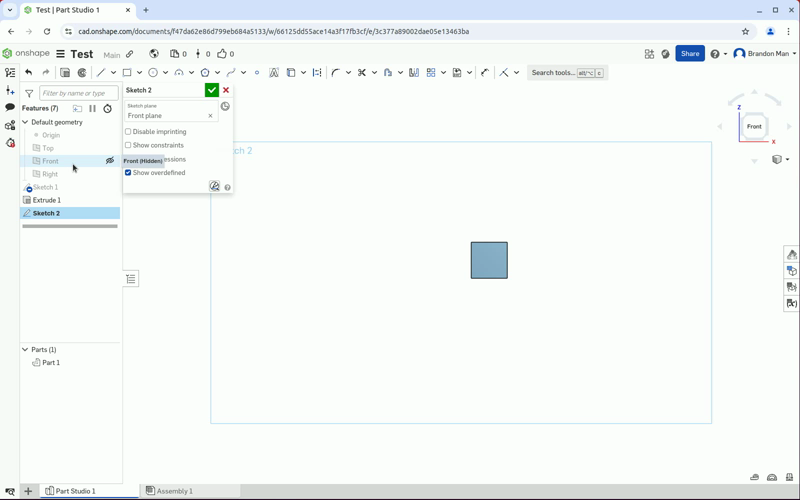
mouse_move(73, 352)
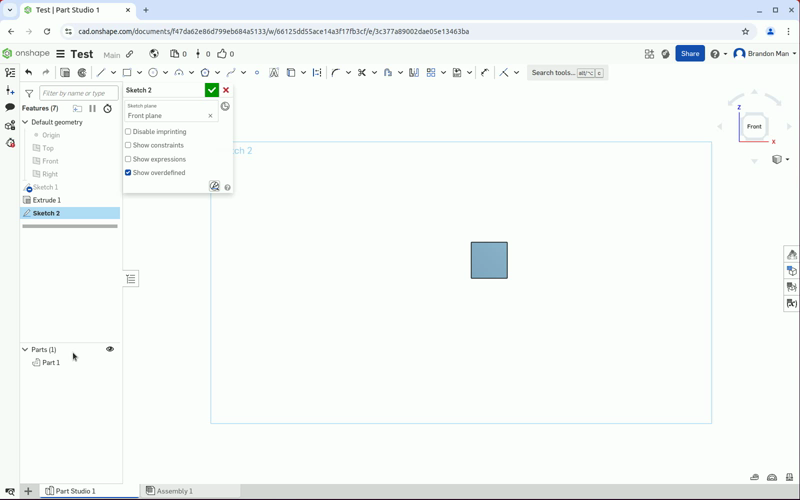
key(y)
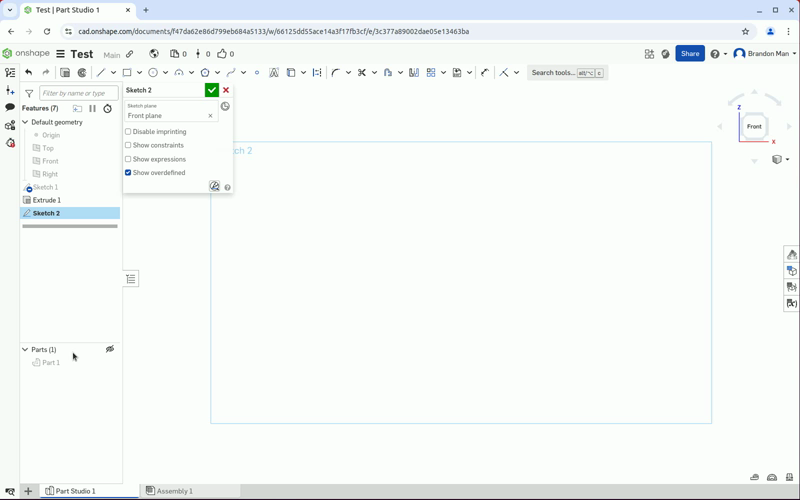
key(c)
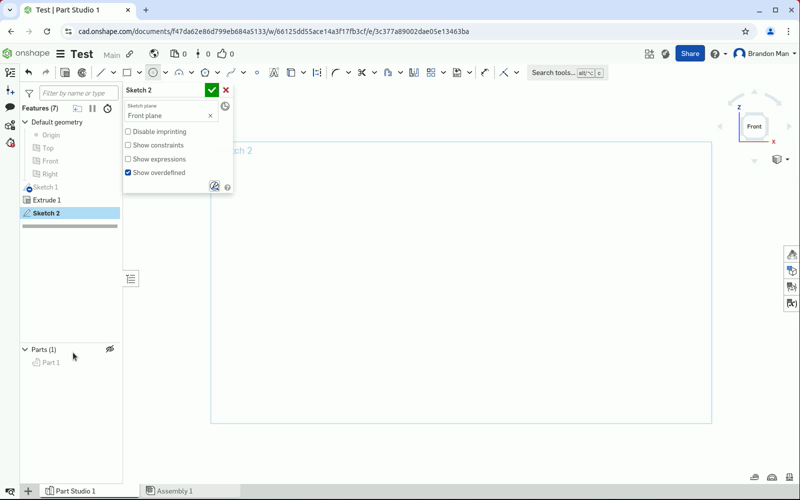
key_down(shift)
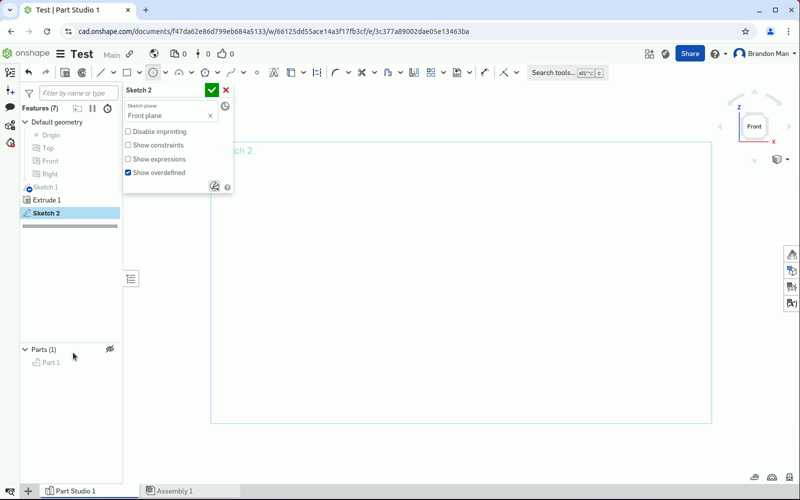
mouse_move(366, 220)
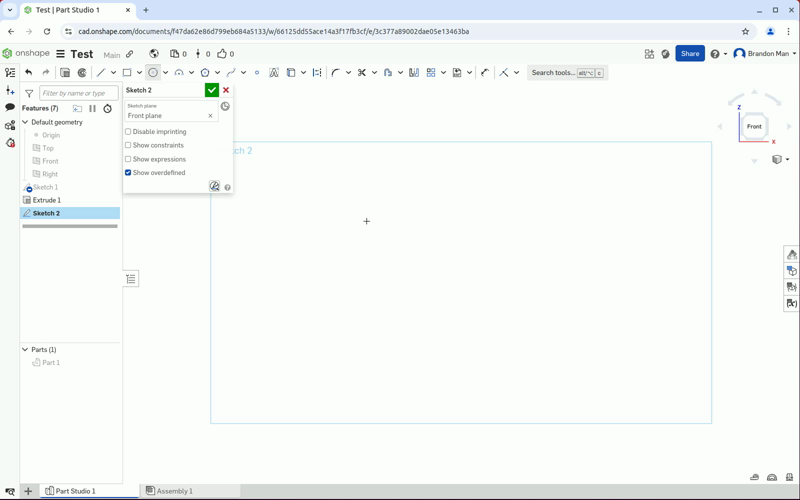
click(366, 220)
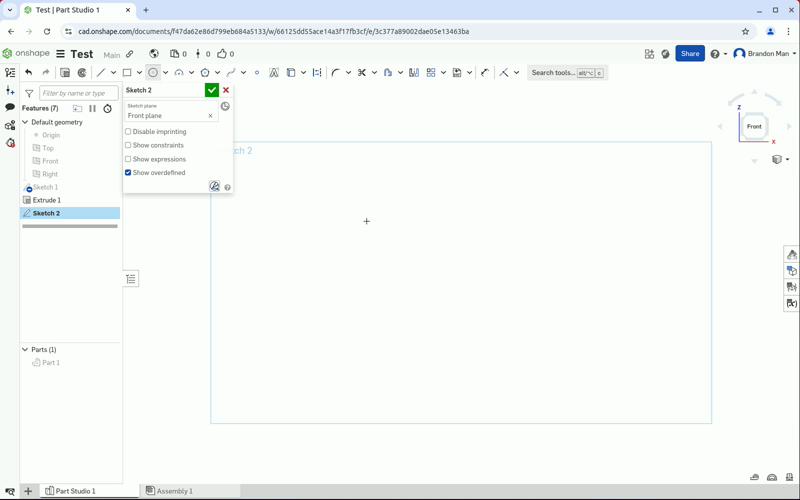
key_up(shift)
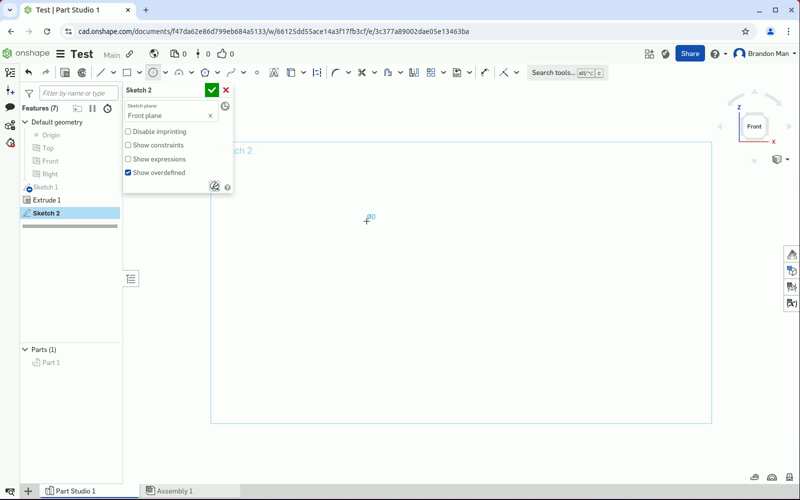
mouse_move(384, 220)
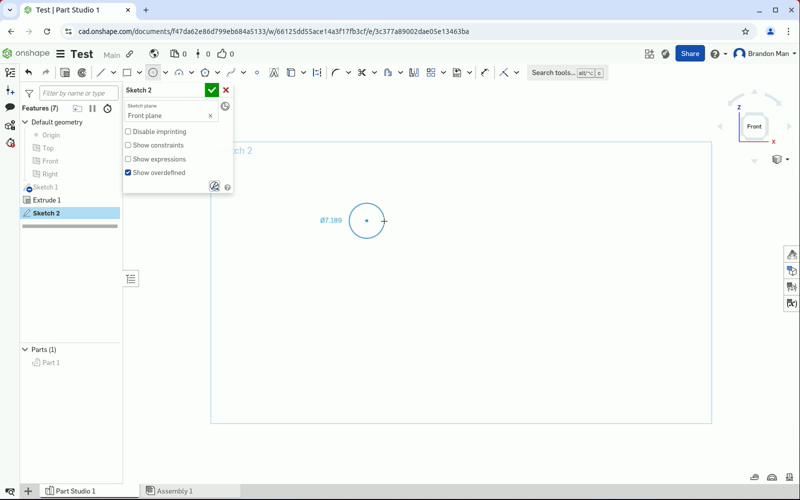
click(384, 220)
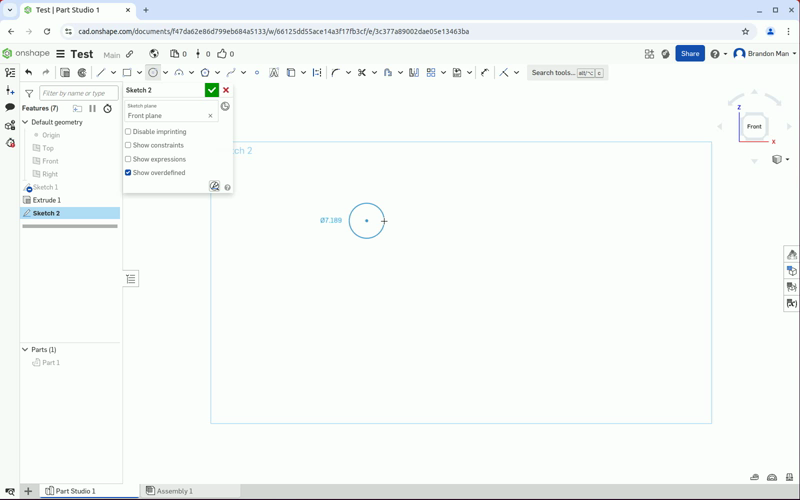
key(esc)
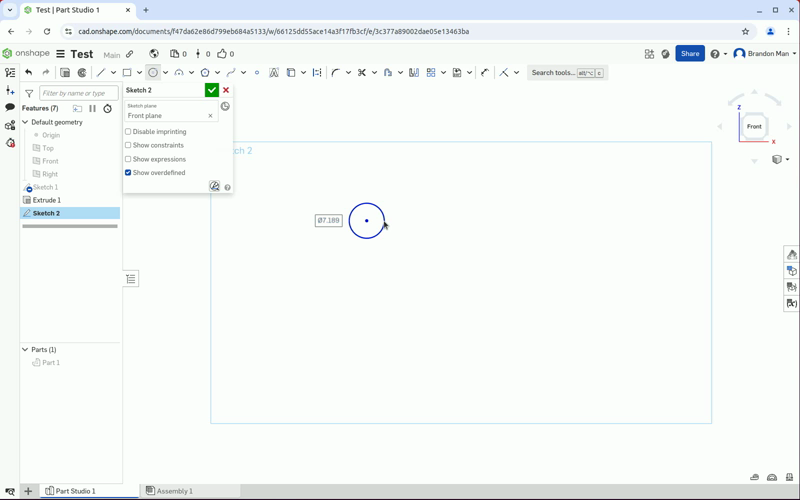
mouse_move(350, 223)
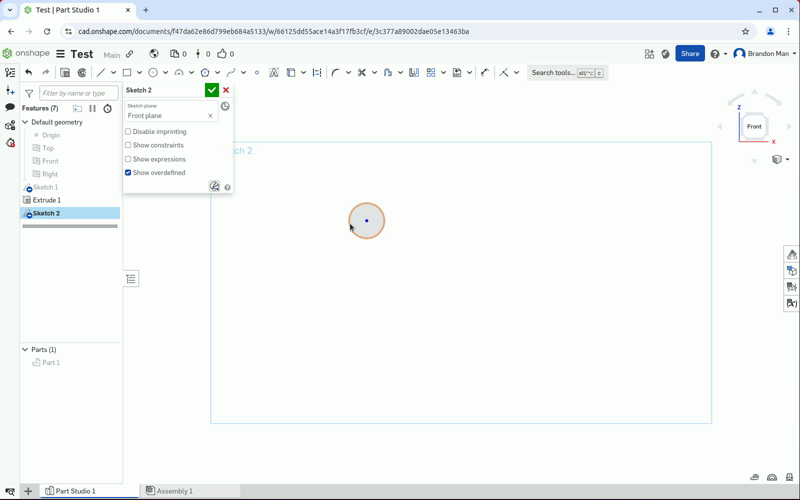
scroll(6)
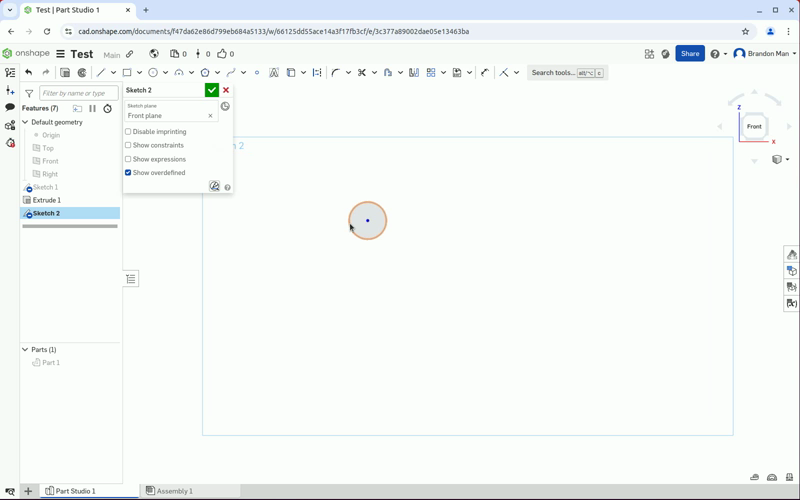
scroll(6)
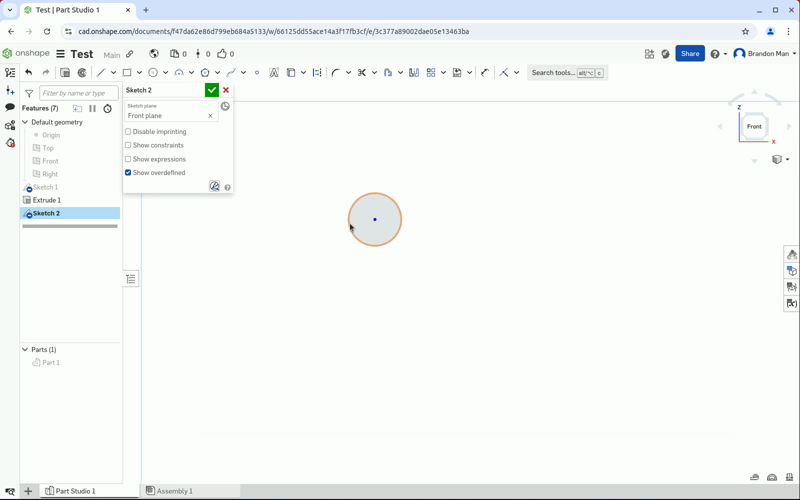
scroll(6)
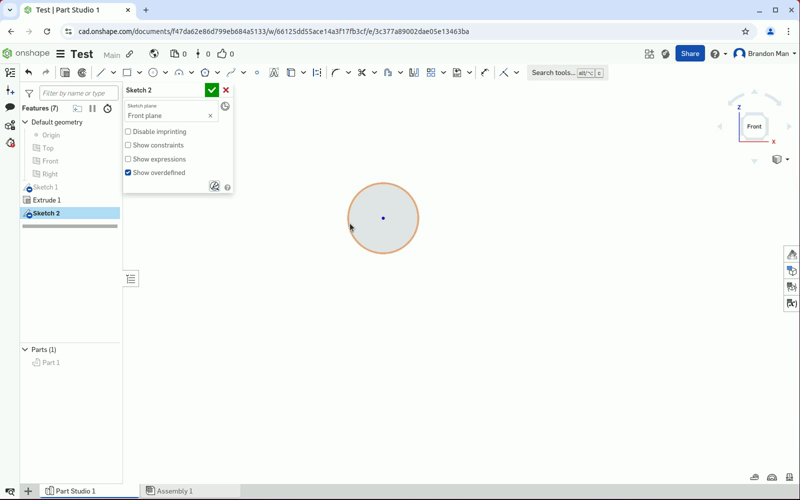
scroll(6)
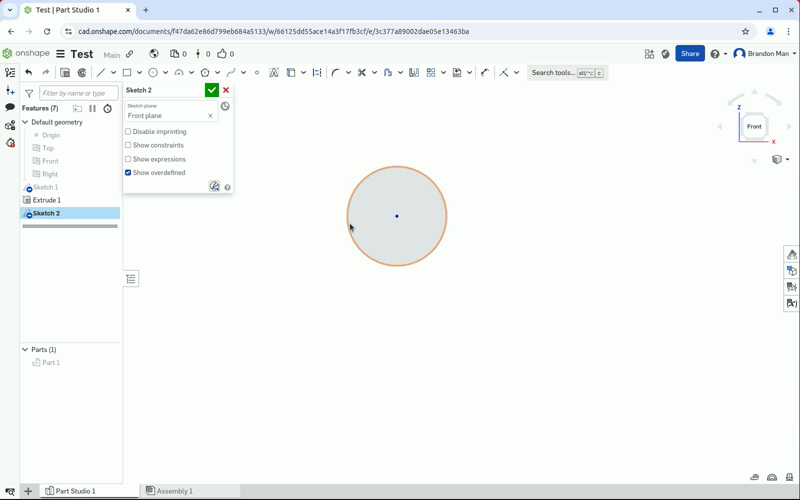
scroll(6)
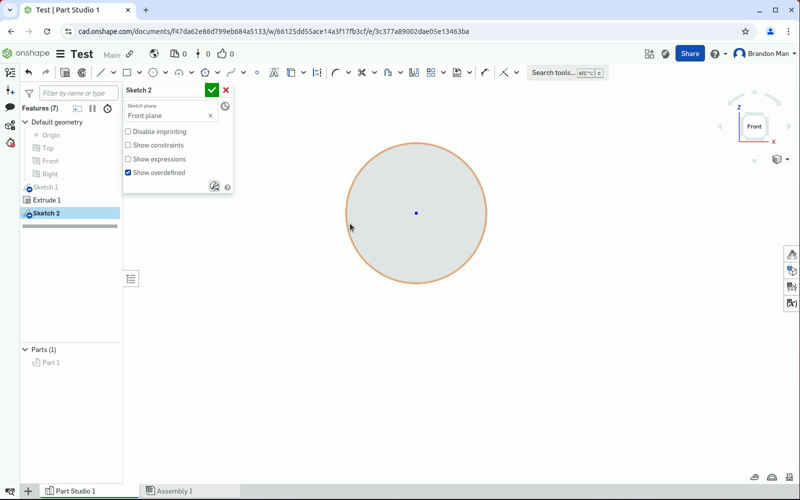
scroll(6)
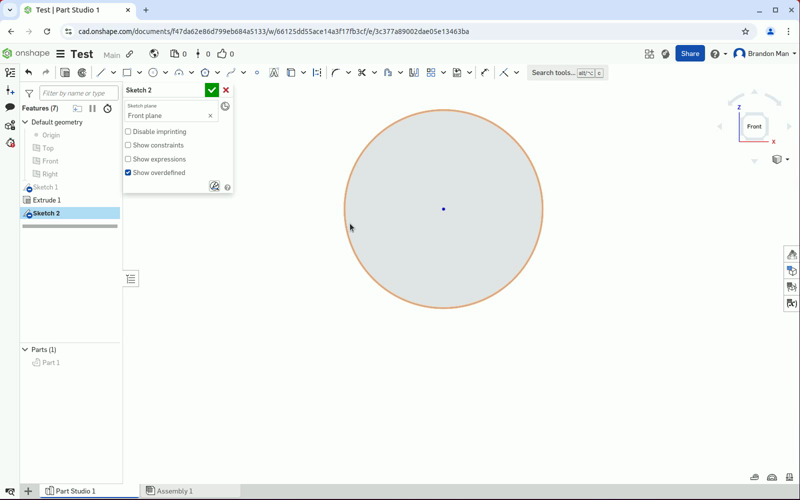
scroll(6)
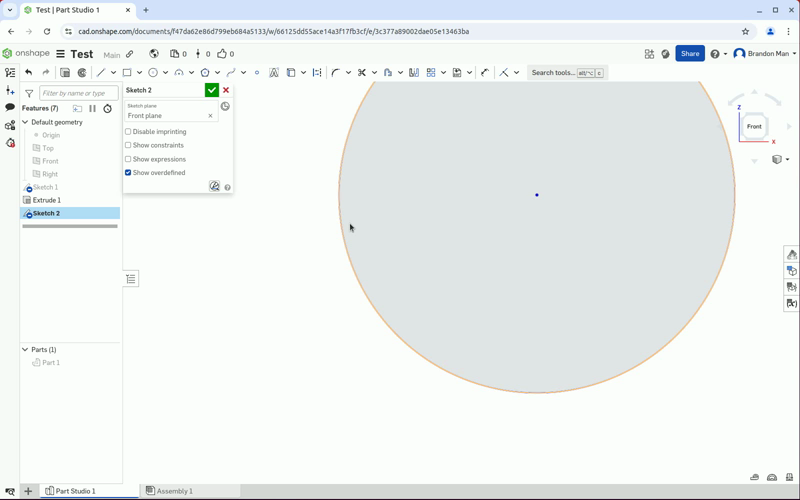
click(350, 223)
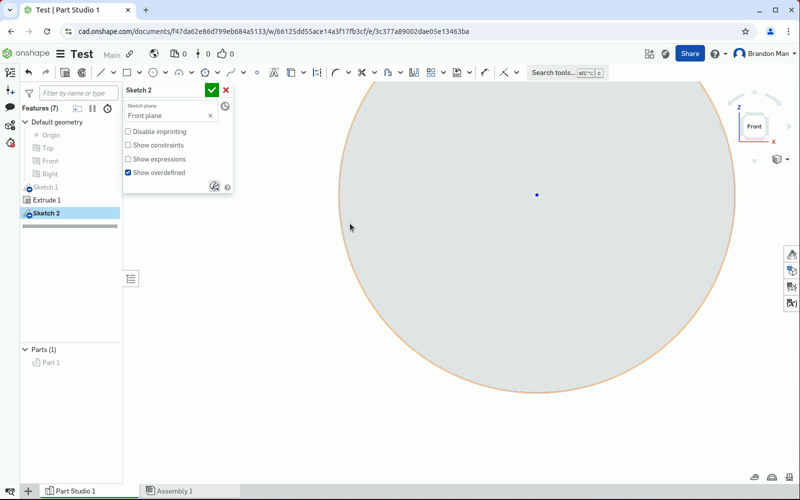
scroll(-6)
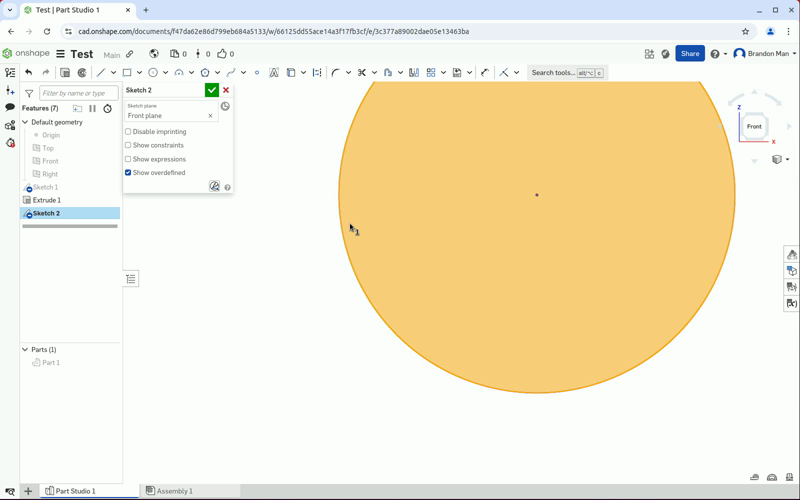
scroll(-6)
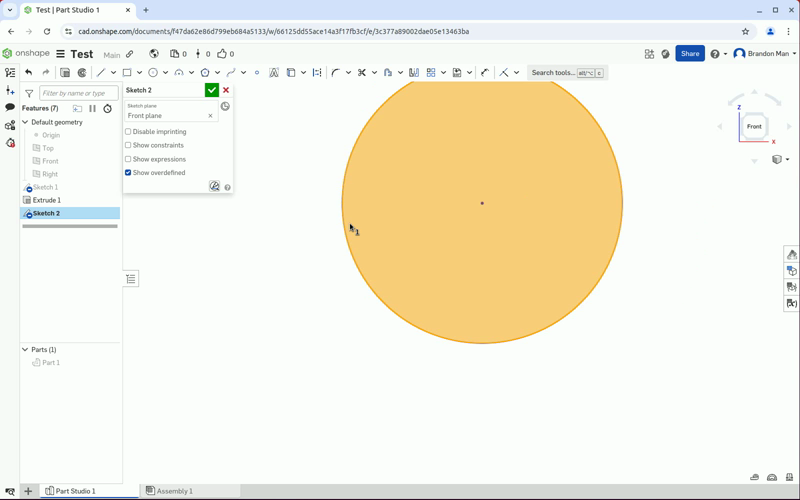
scroll(-6)
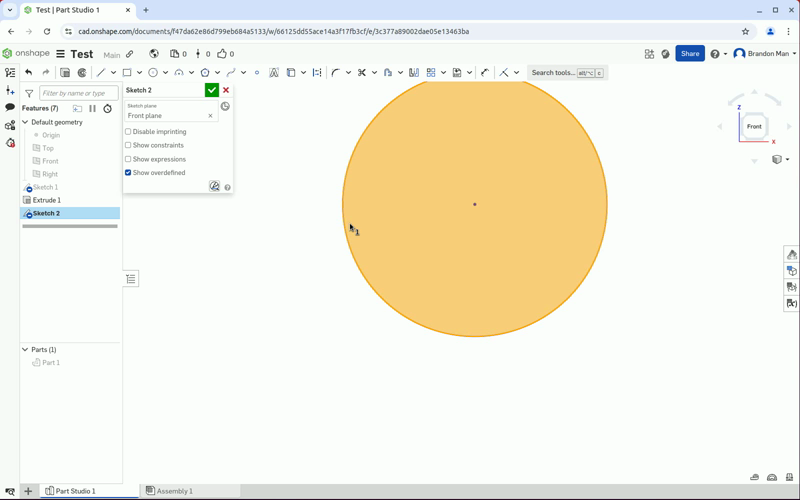
scroll(-6)
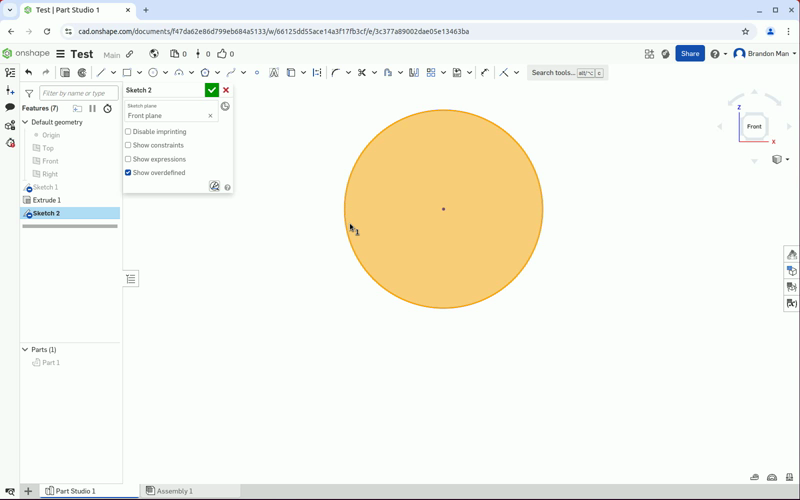
scroll(-6)
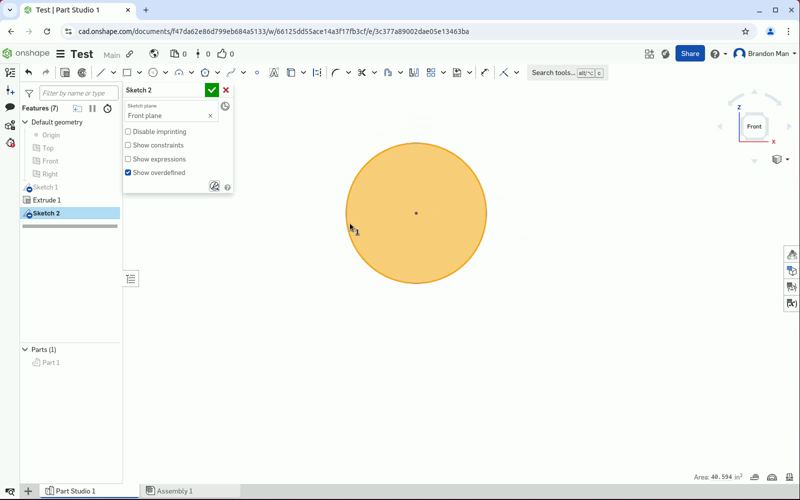
scroll(-6)
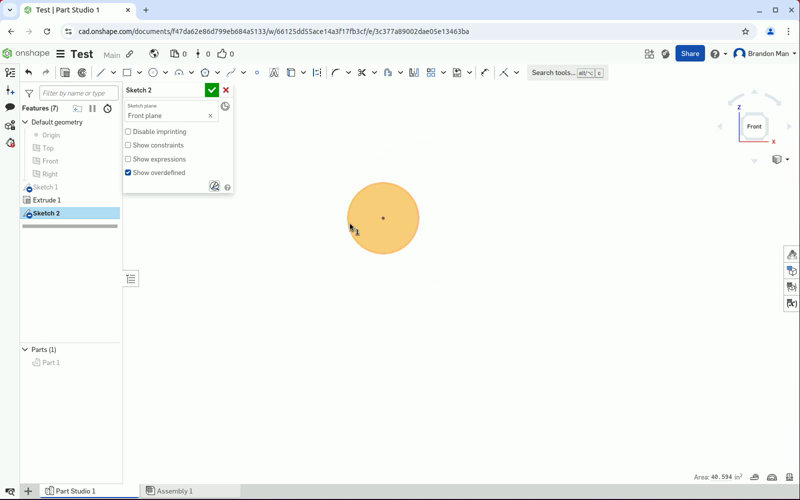
scroll(-6)
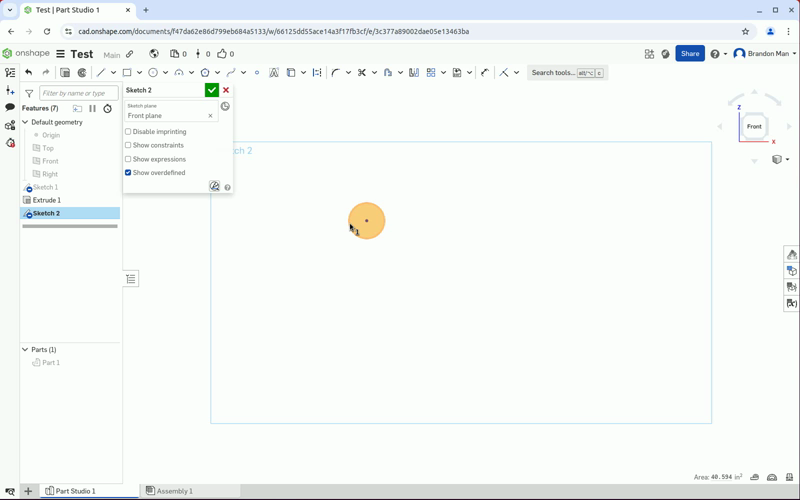
mouse_move(73, 352)
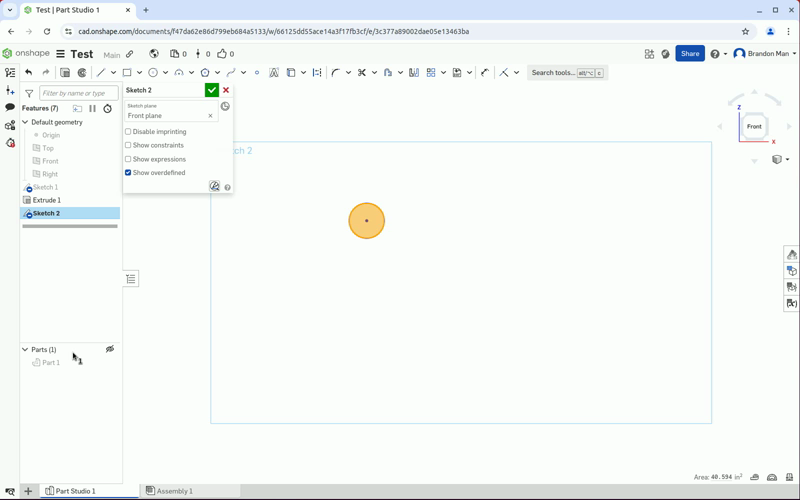
key(shift+y)
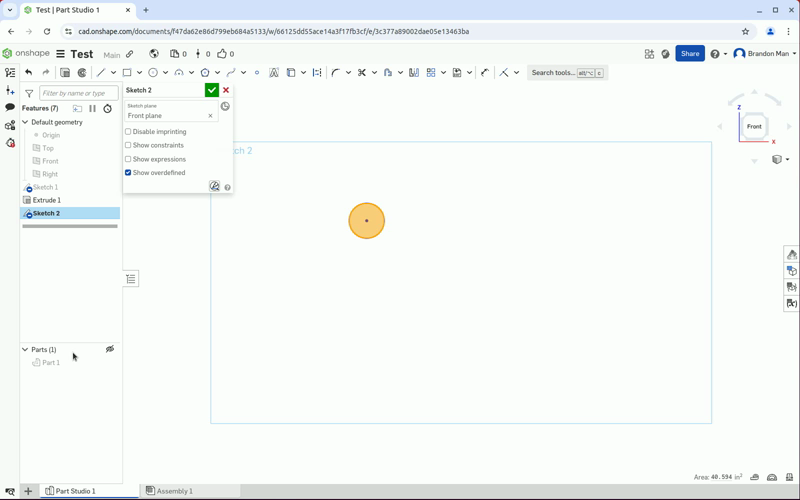
key(shift+e)
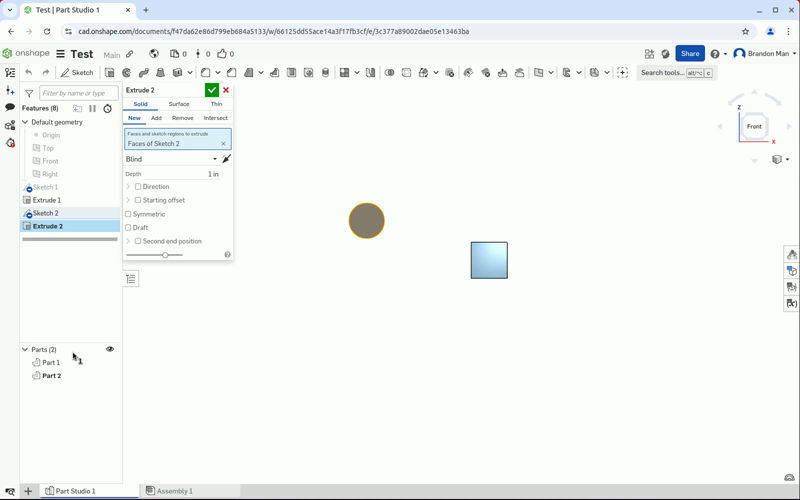
mouse_move(143, 106)
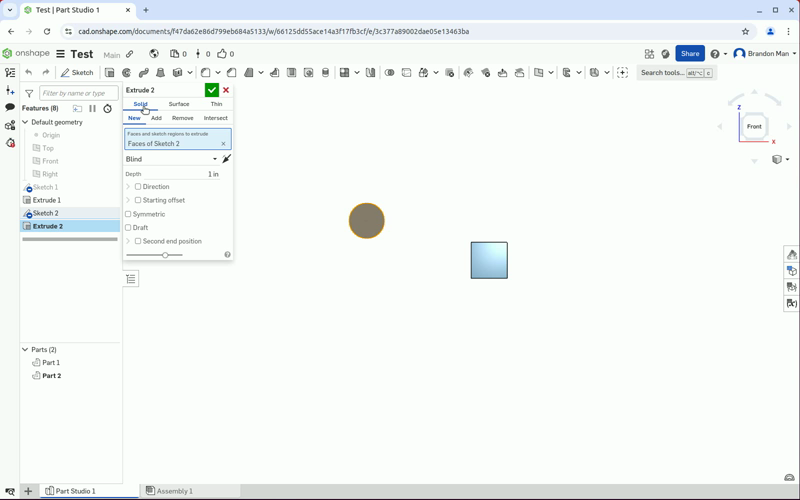
click(143, 106)
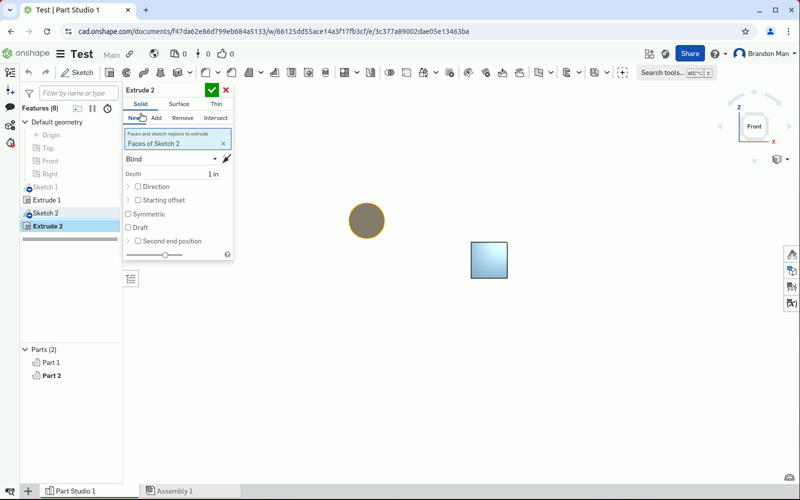
mouse_move(137, 120)
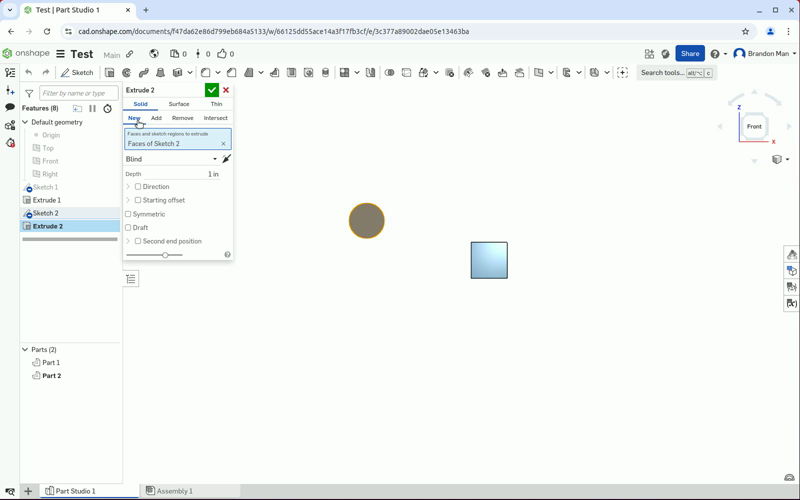
click(137, 120)
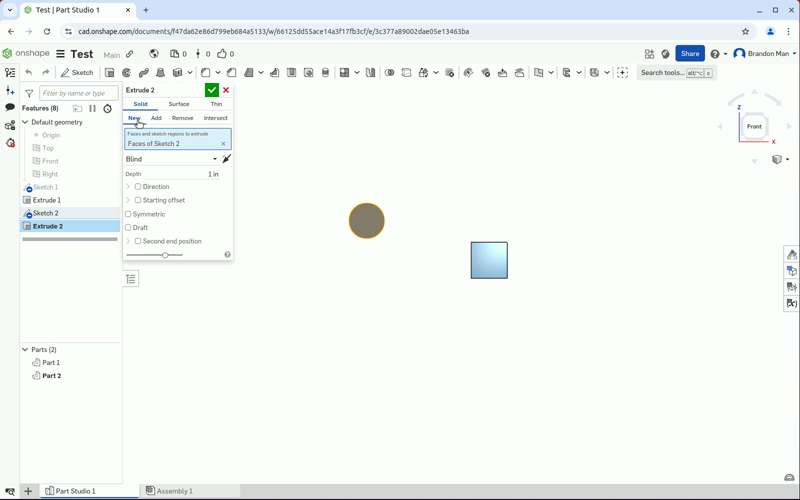
key(tab, 4)
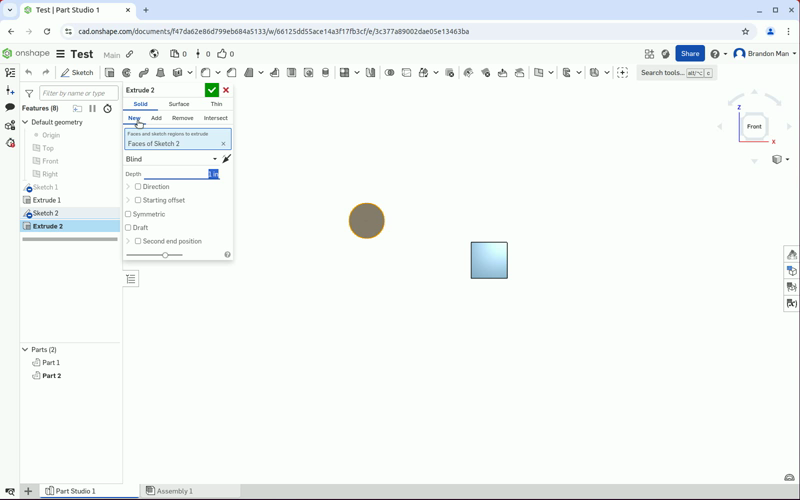
text(21.905)
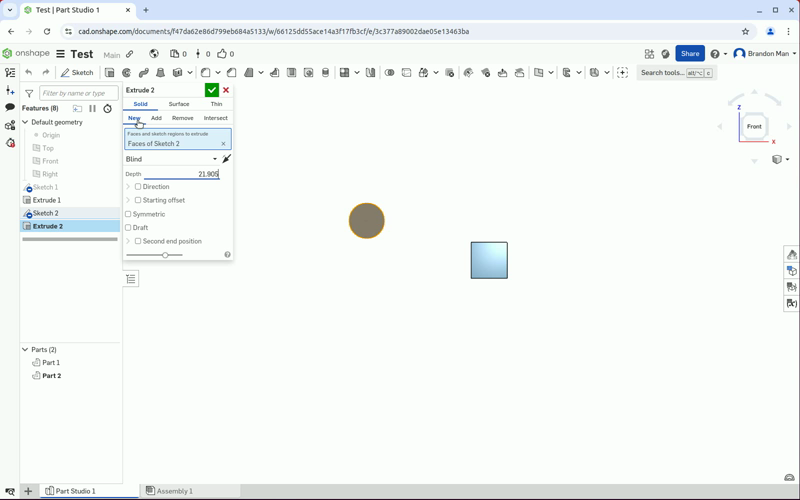
key(enter)
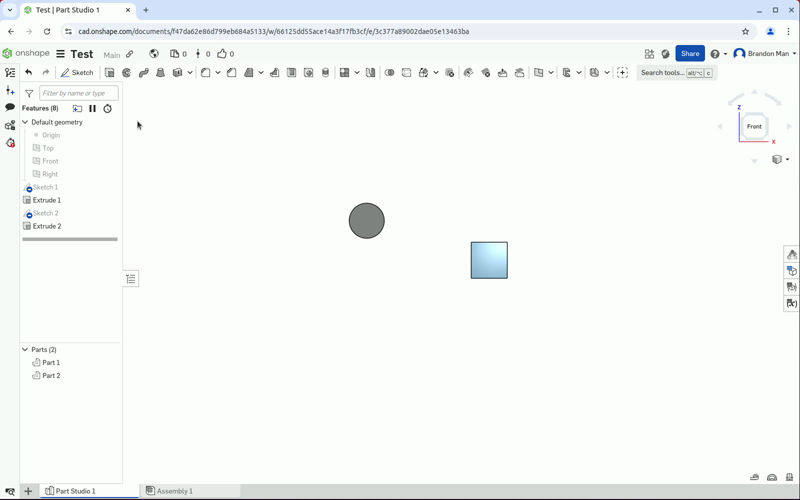
key(shift+h)
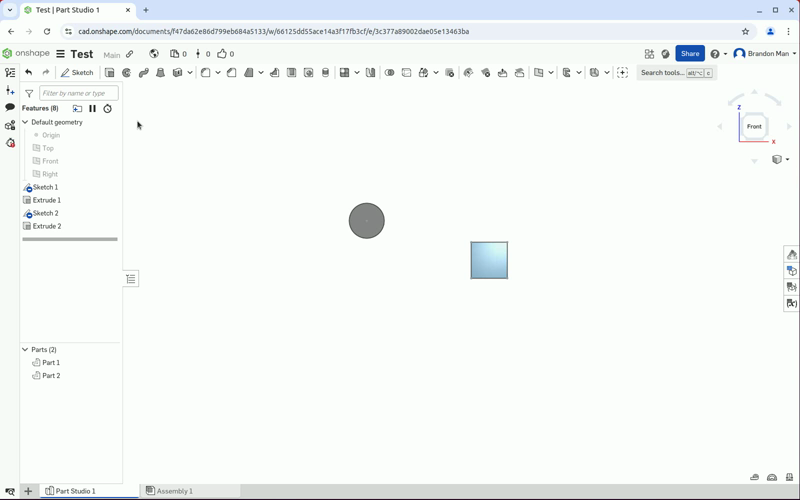
key(shift+h)
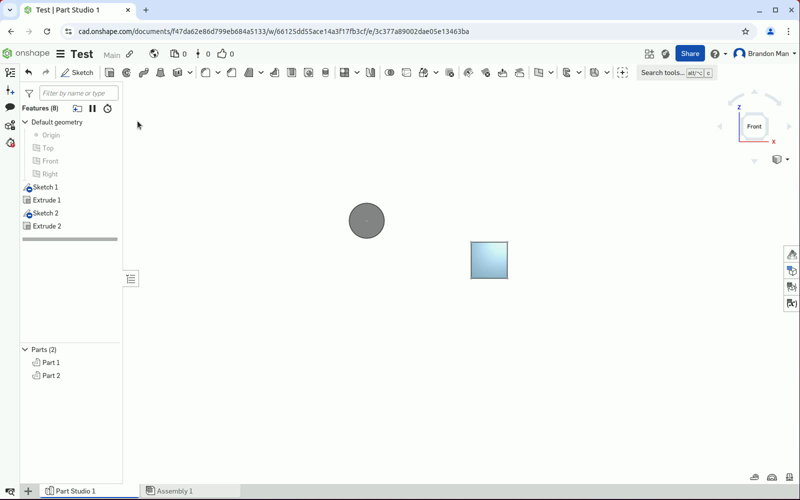
key(shift+7)
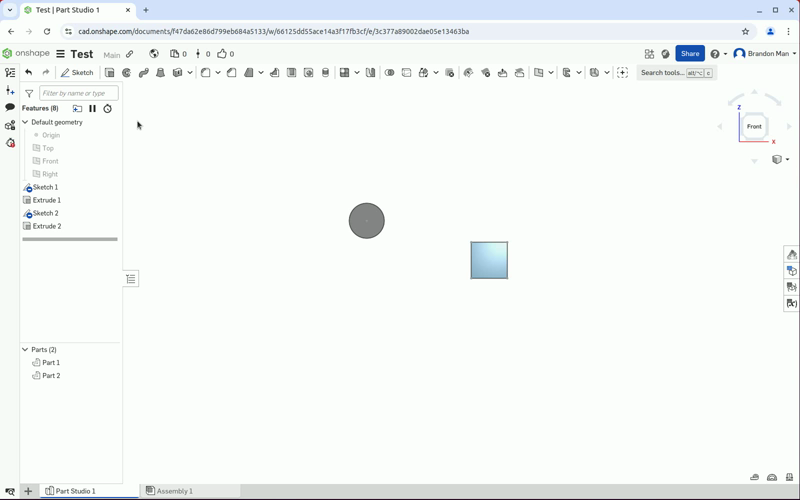
key(left, 2)
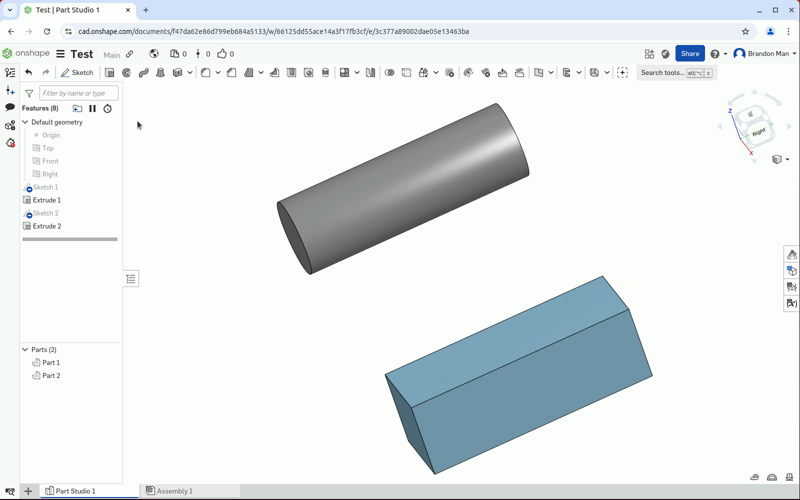
key(down, 2)
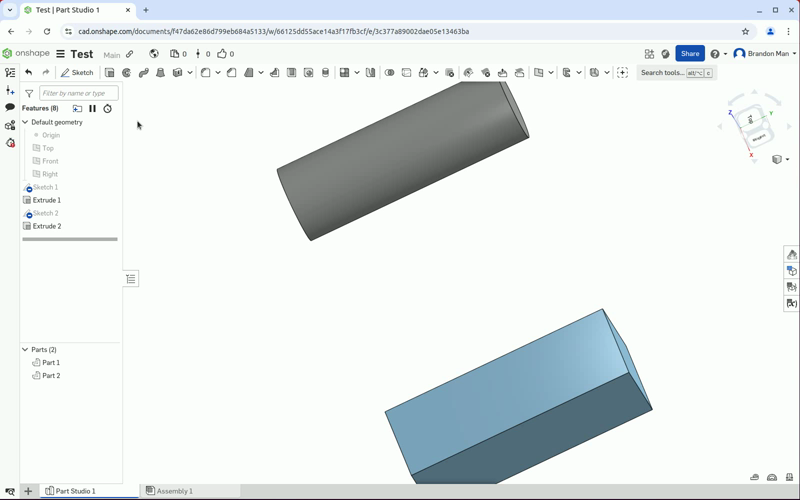
key(up, 2)
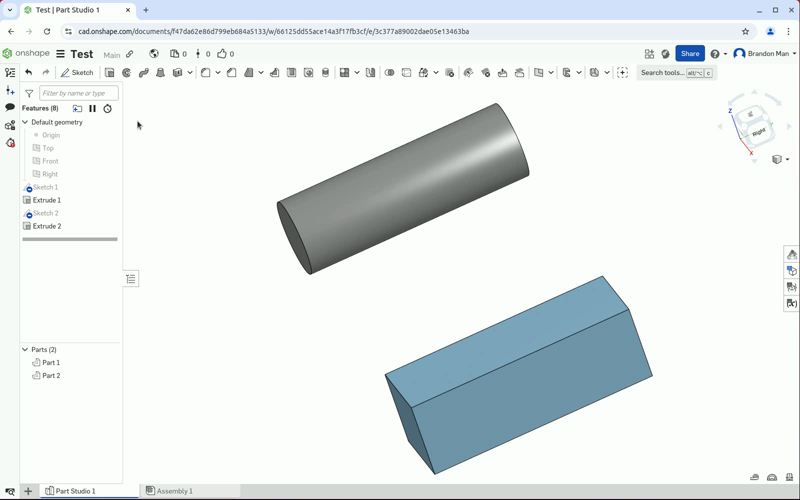
key(right, 2)
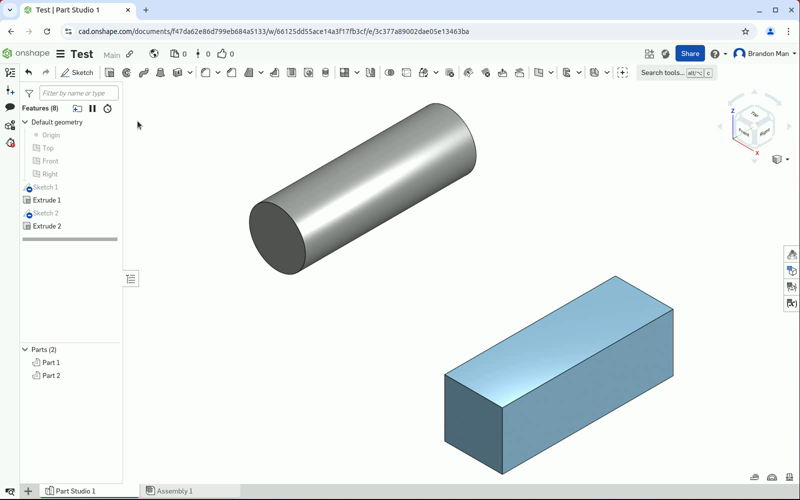
mouse_move(73, 189)
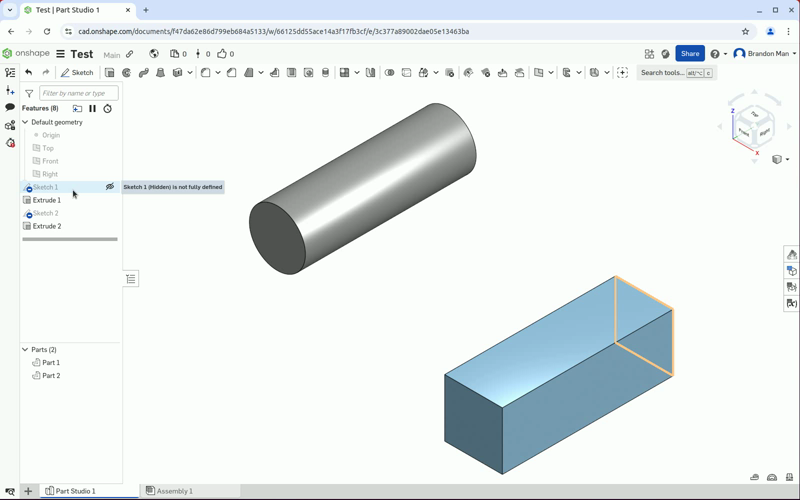
click(73, 189)